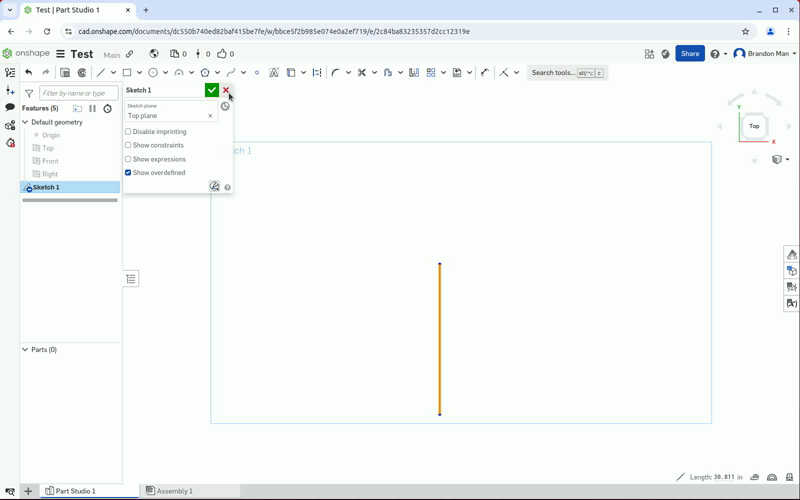
key(shift+h)
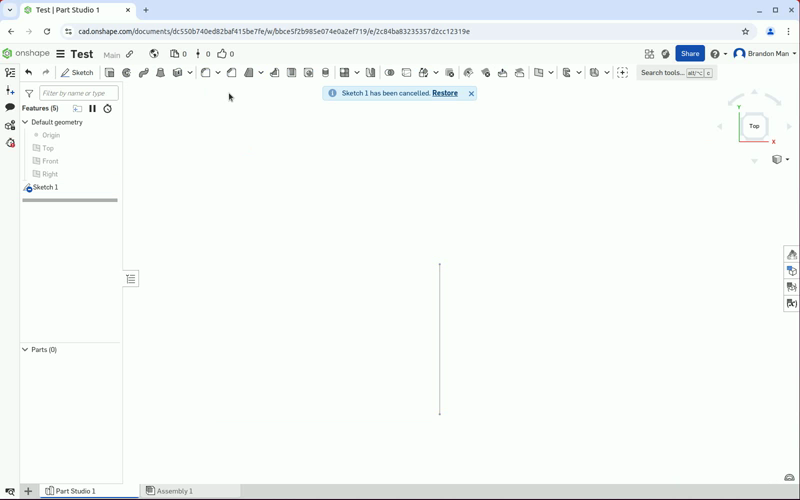
key(shift+s)
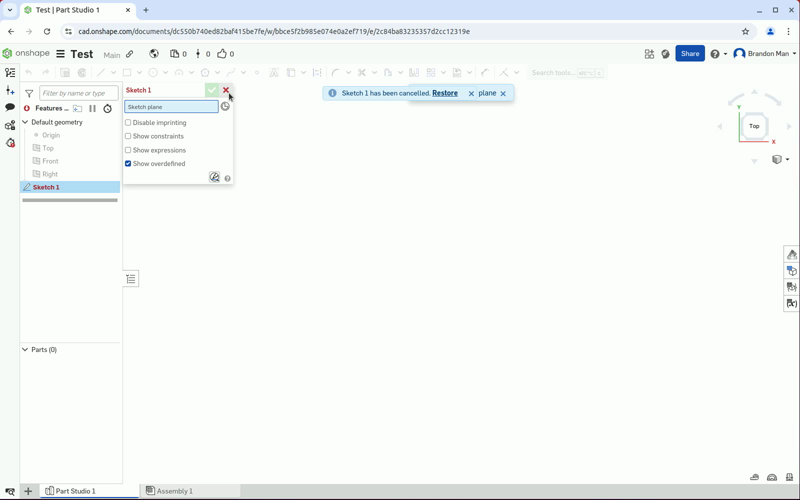
mouse_move(73, 150)
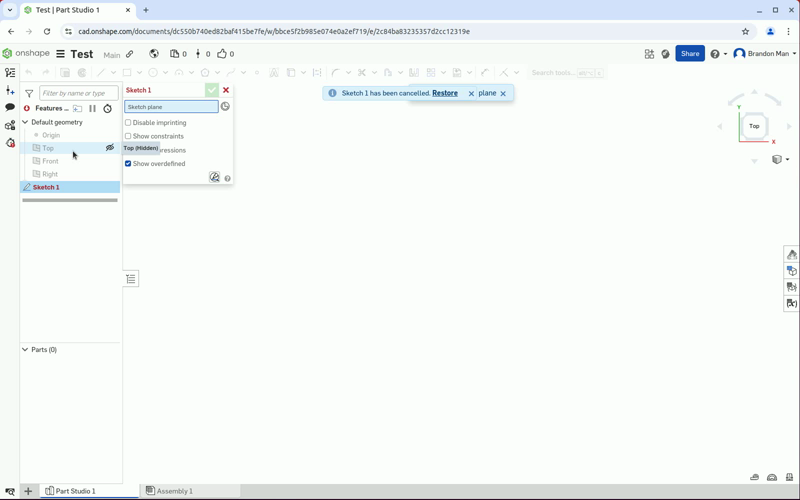
click(73, 150)
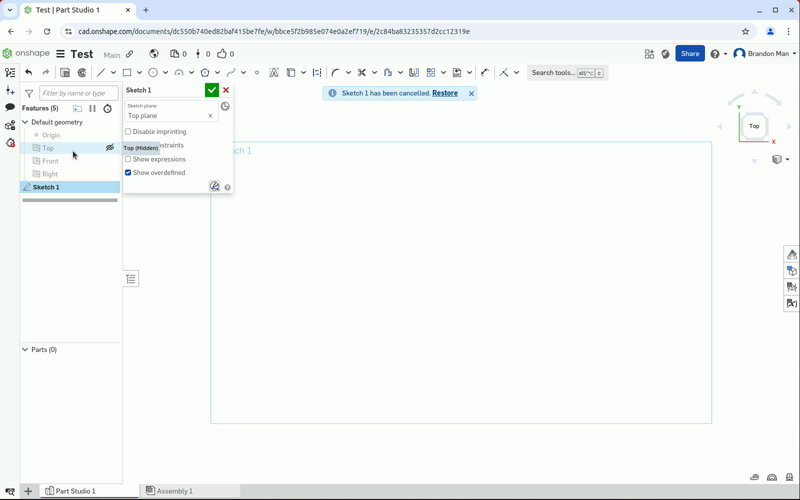
mouse_move(73, 352)
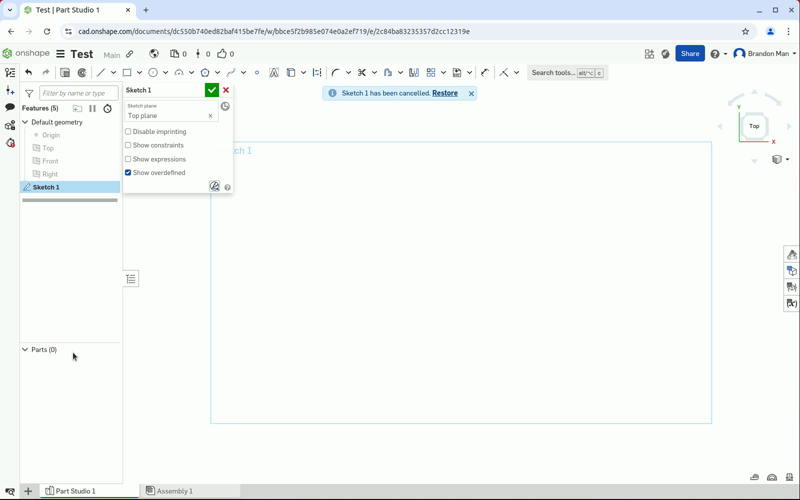
key(y)
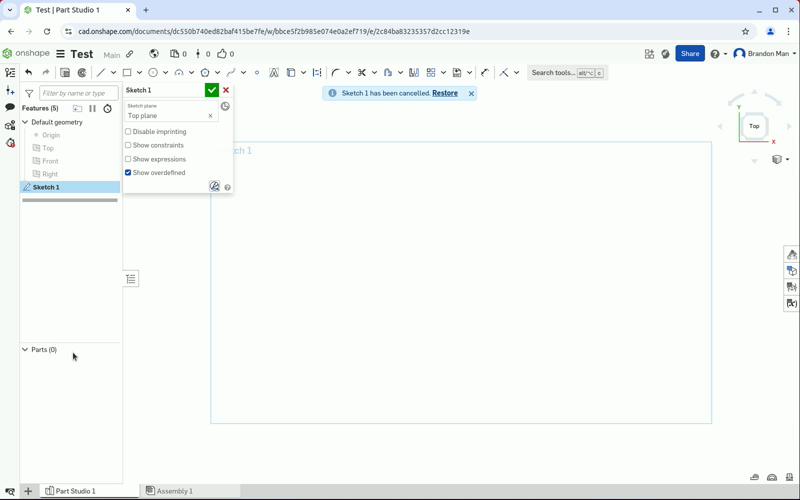
key(l)
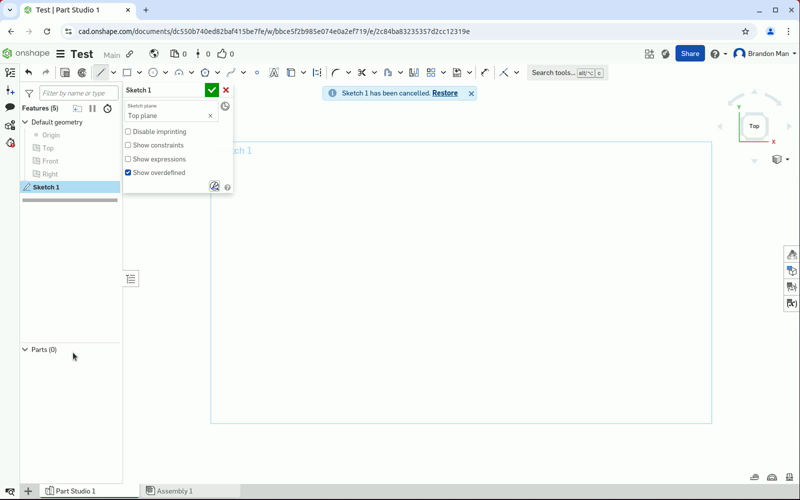
key_down(shift)
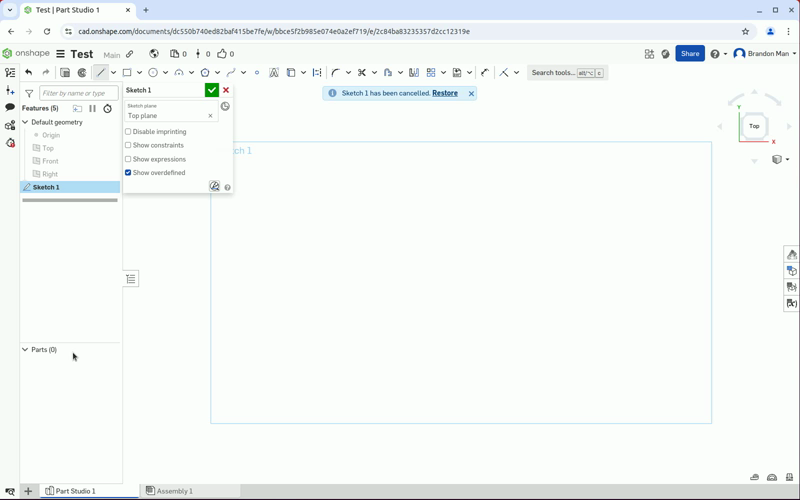
mouse_move(389, 375)
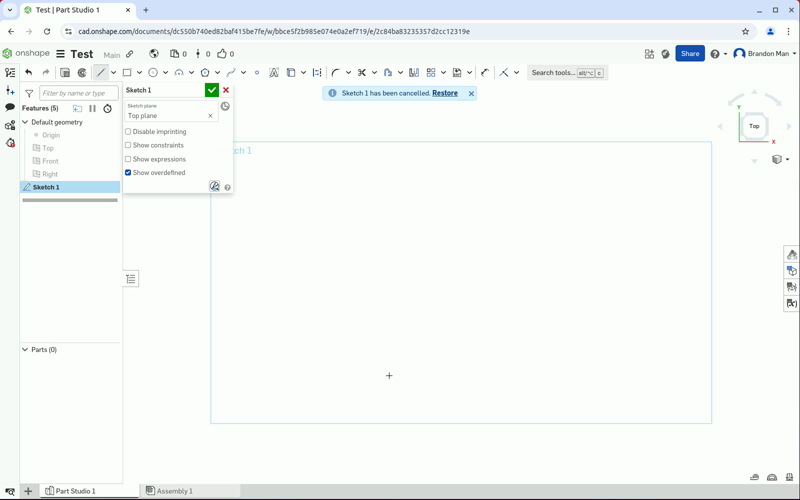
click(389, 375)
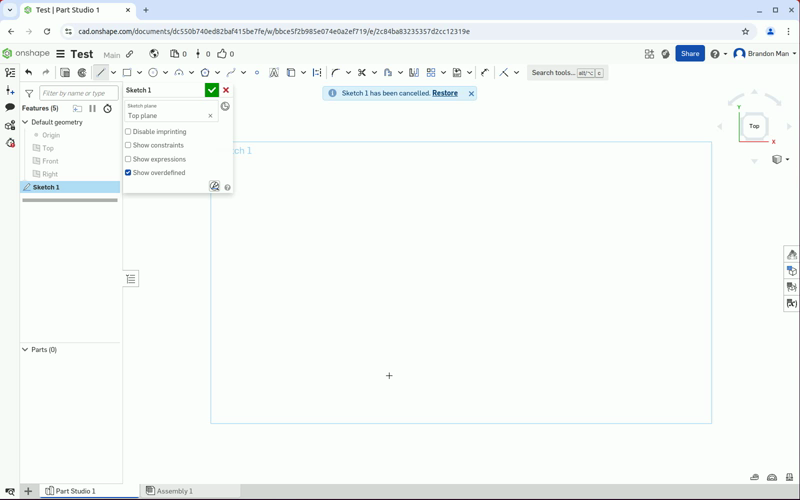
key_up(shift)
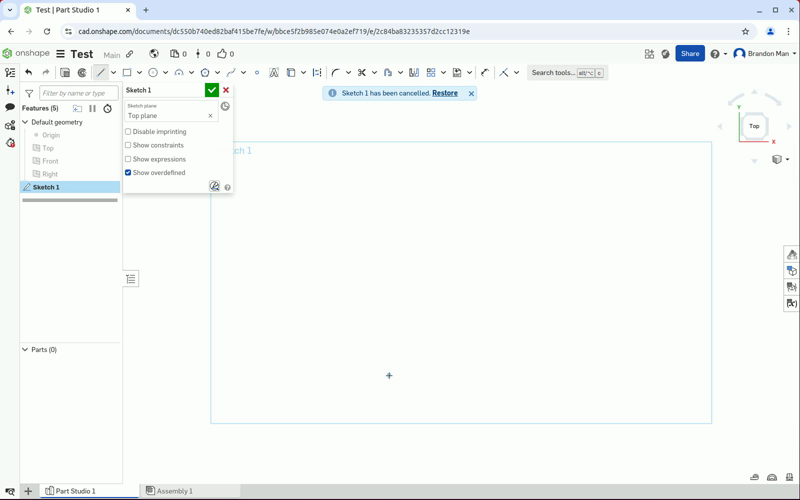
key_down(shift)
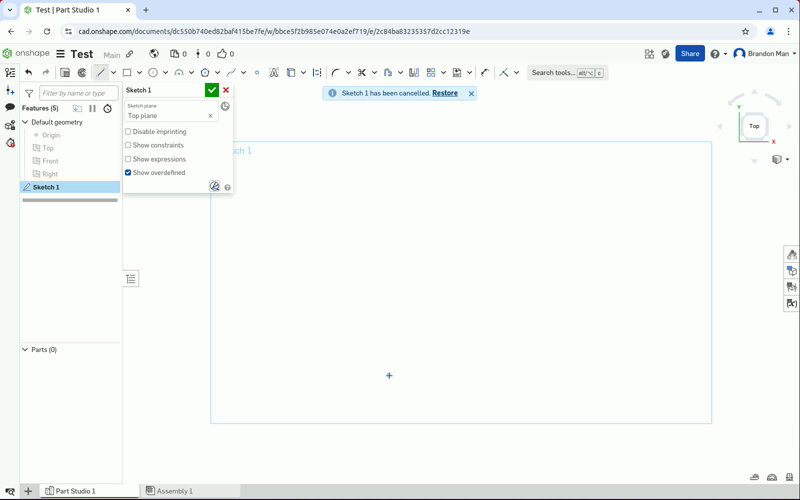
mouse_move(531, 375)
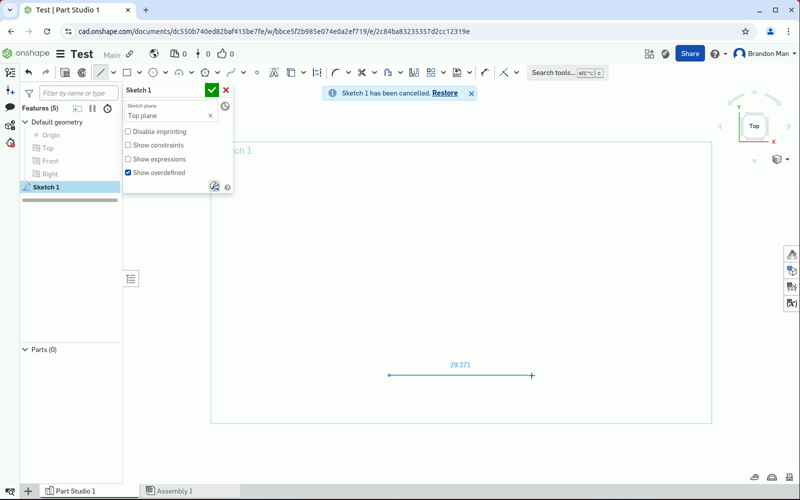
click(531, 375)
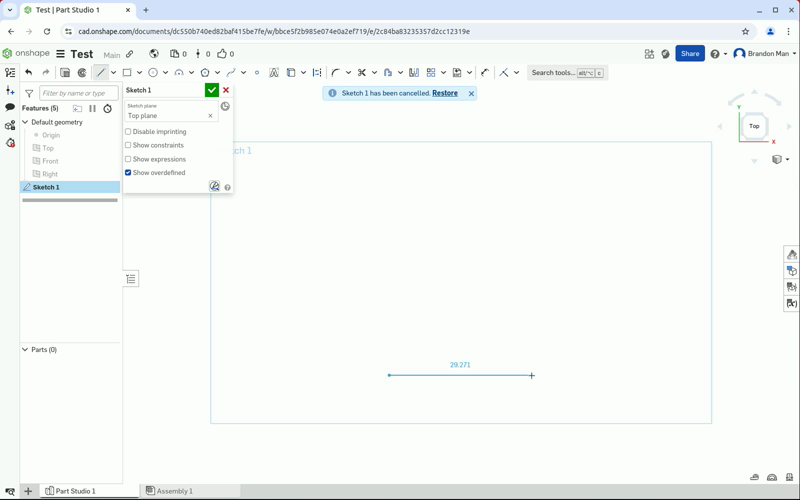
key_up(shift)
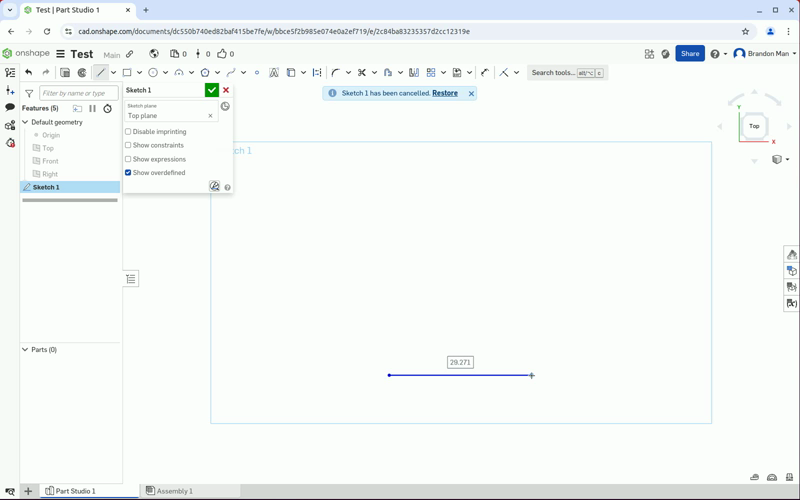
key_down(shift)
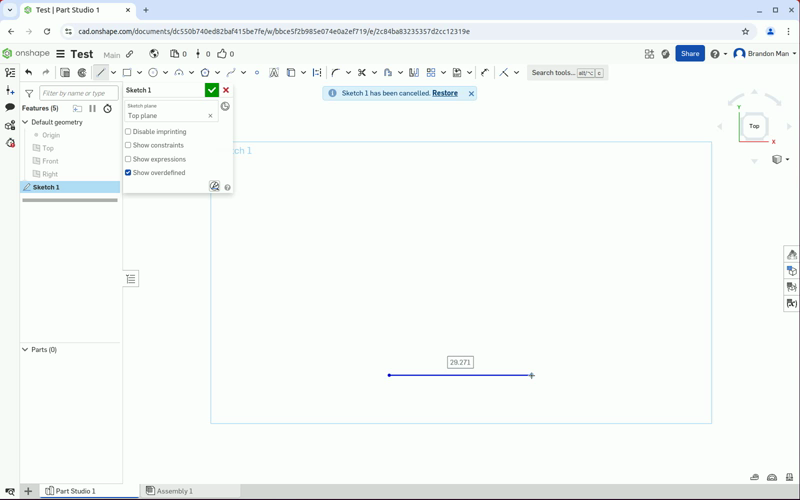
mouse_move(531, 192)
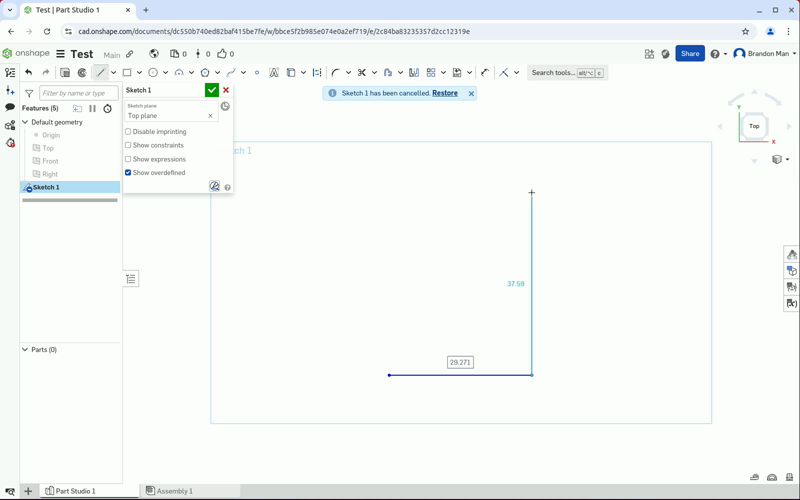
click(531, 192)
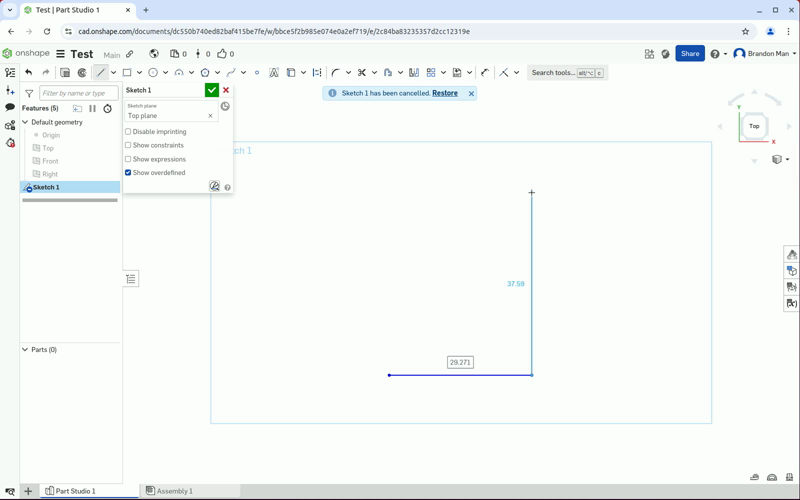
key_up(shift)
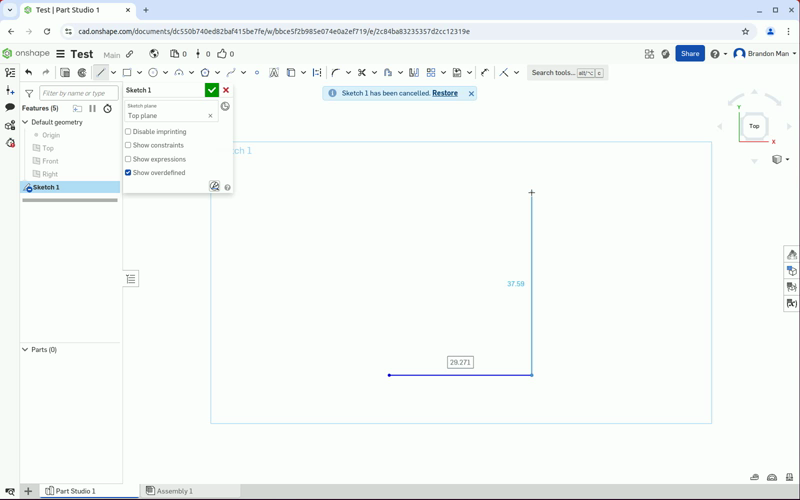
key_down(shift)
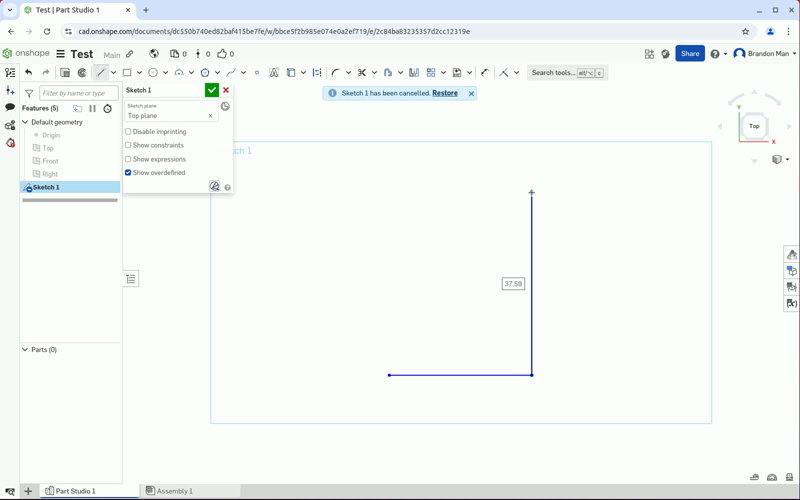
mouse_move(389, 192)
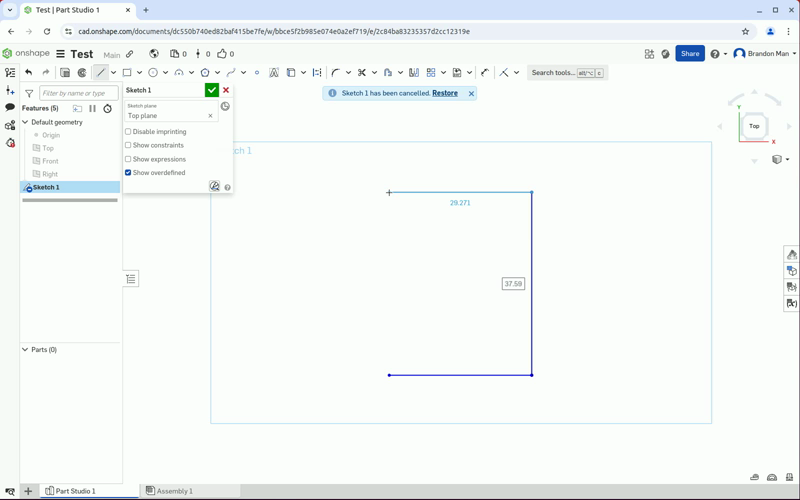
click(389, 192)
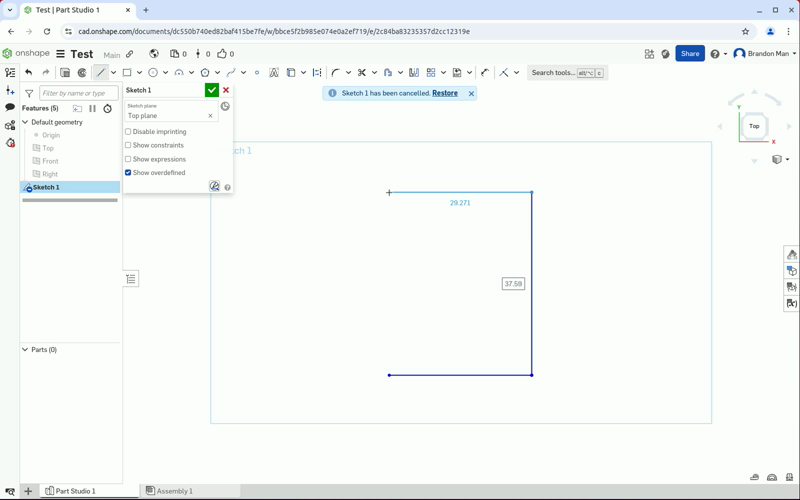
key_up(shift)
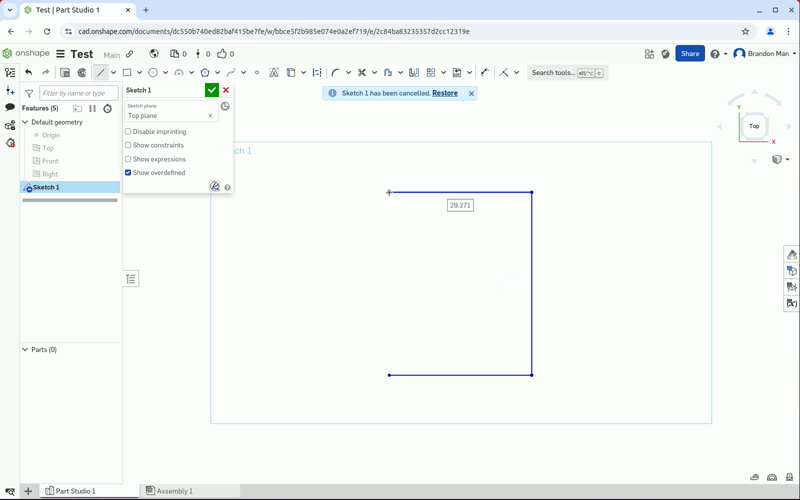
key_down(shift)
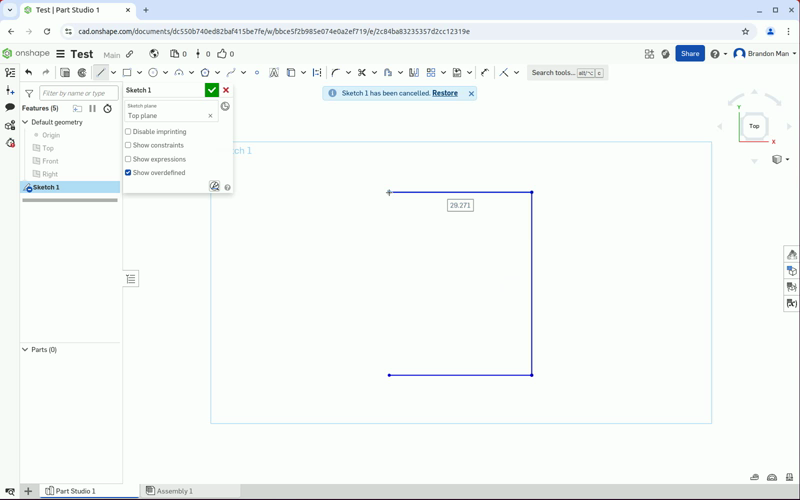
mouse_move(389, 375)
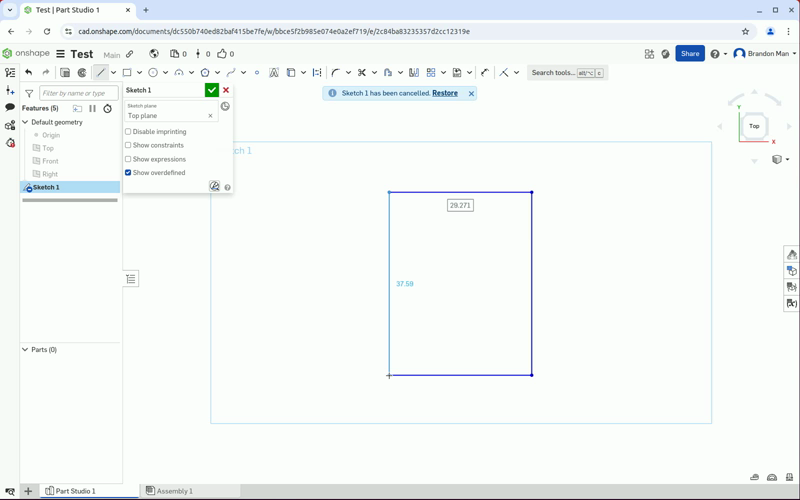
key_up(shift)
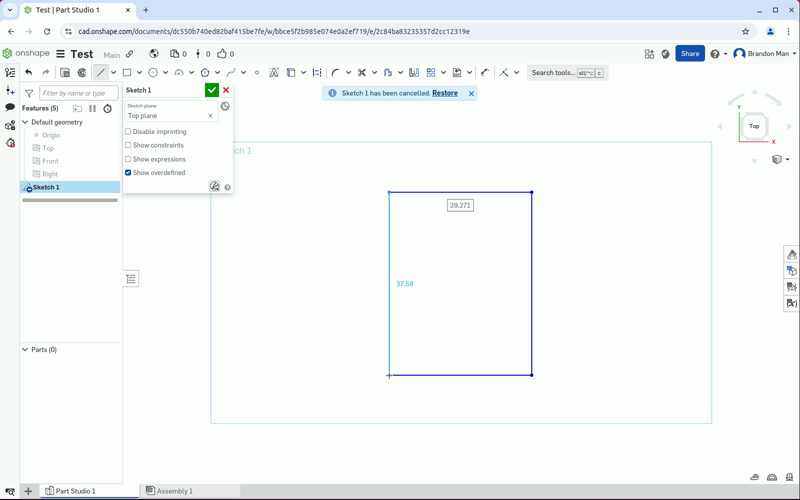
click(389, 375)
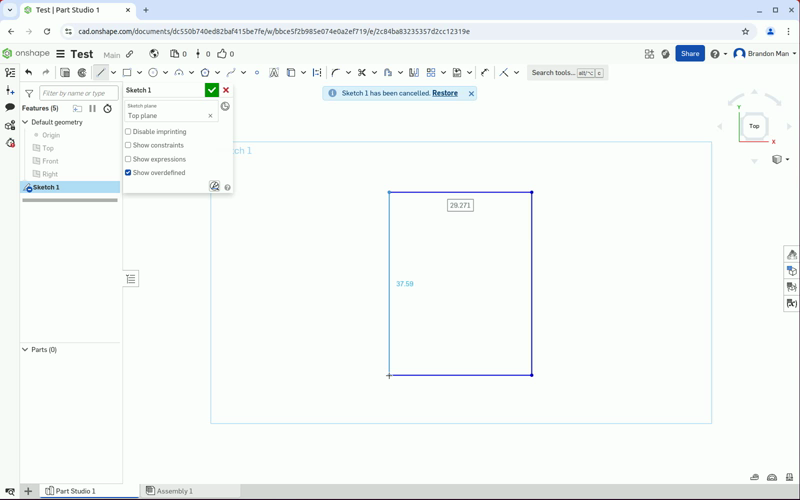
key(esc)
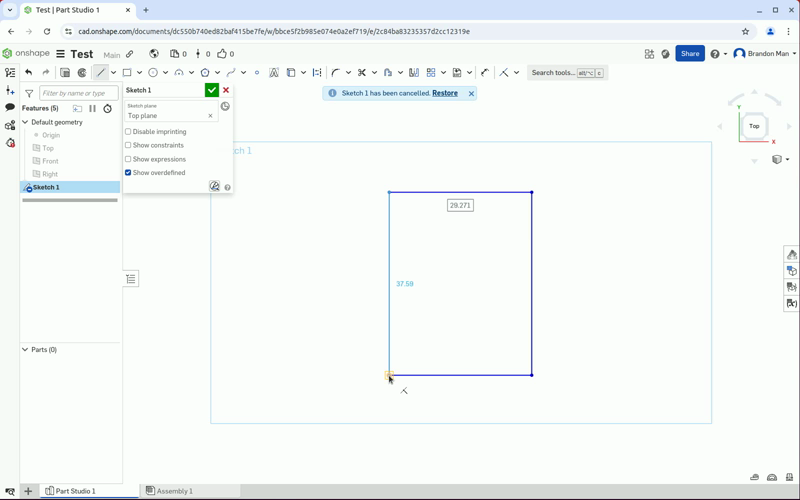
key(l)
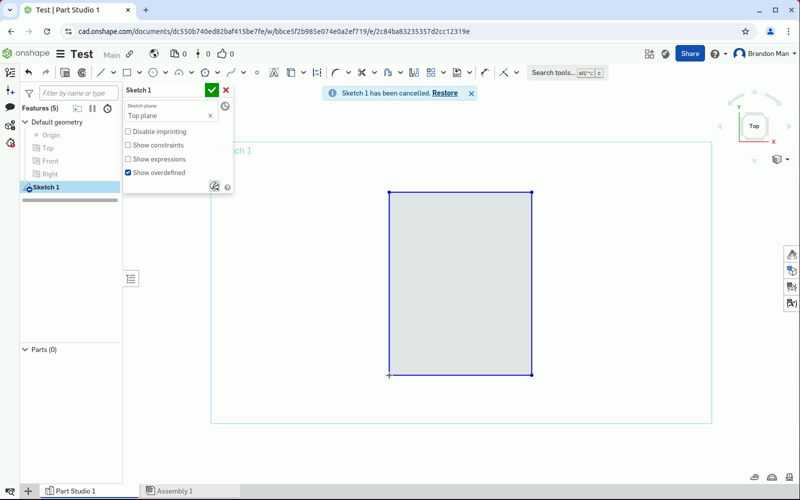
key_down(shift)
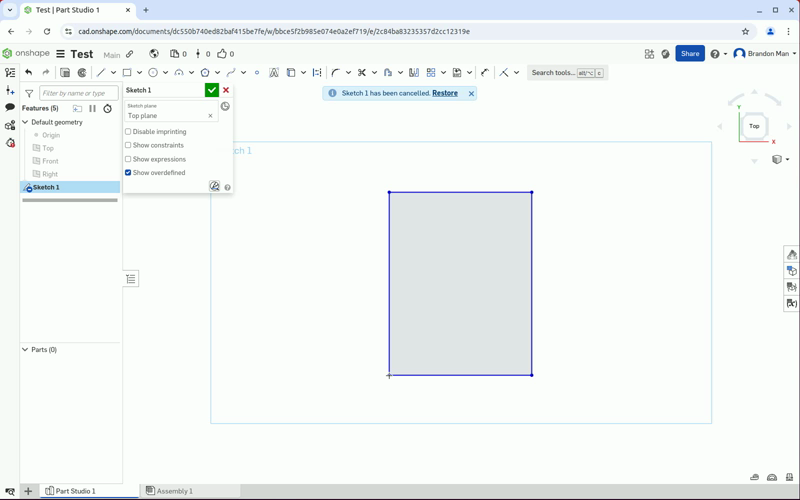
mouse_move(395, 369)
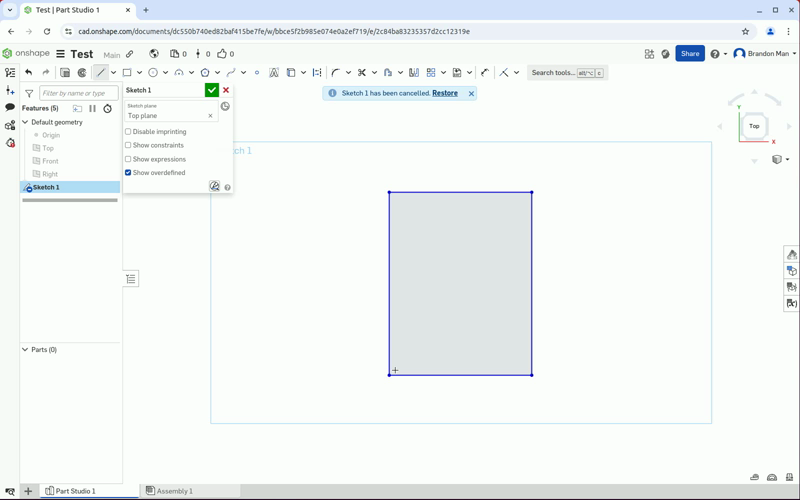
click(395, 369)
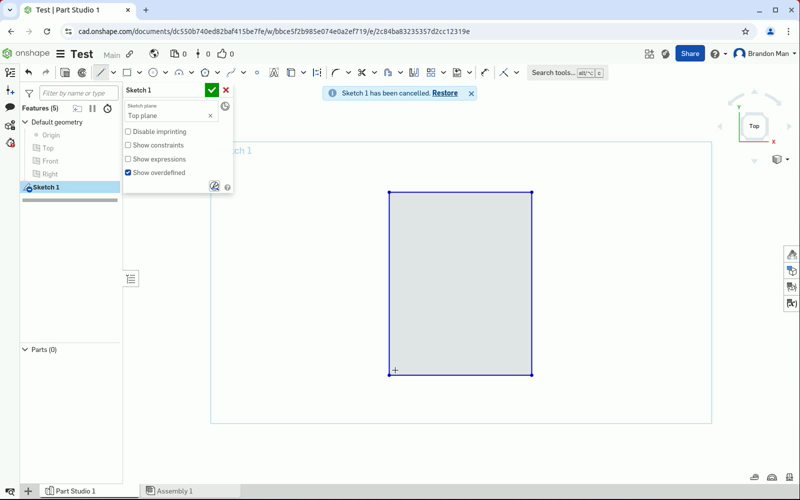
key_up(shift)
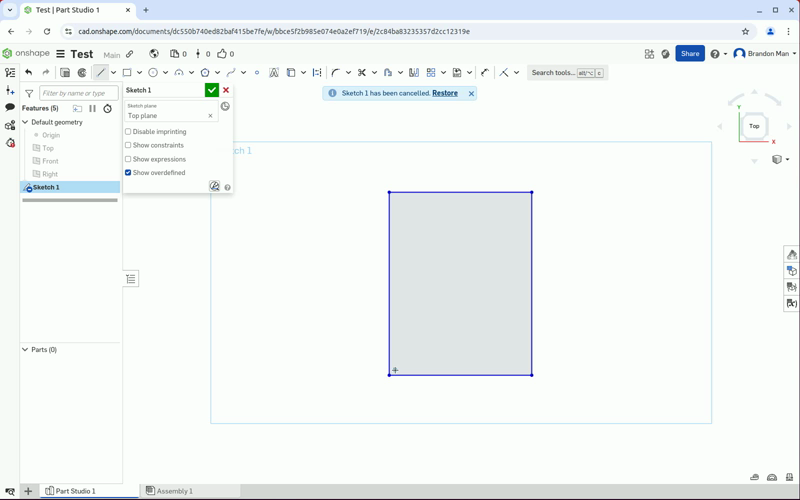
key_down(shift)
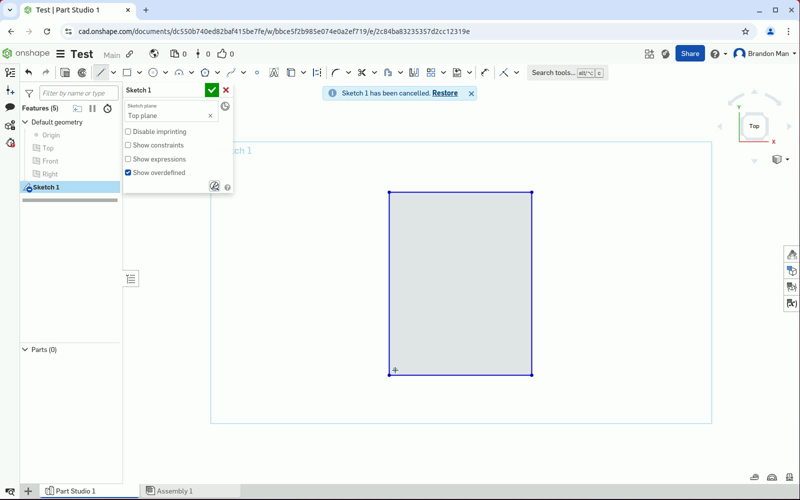
mouse_move(526, 369)
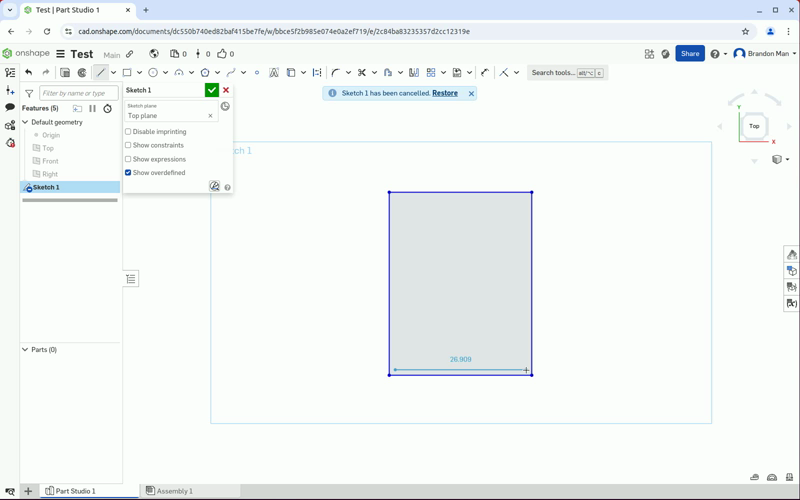
click(526, 369)
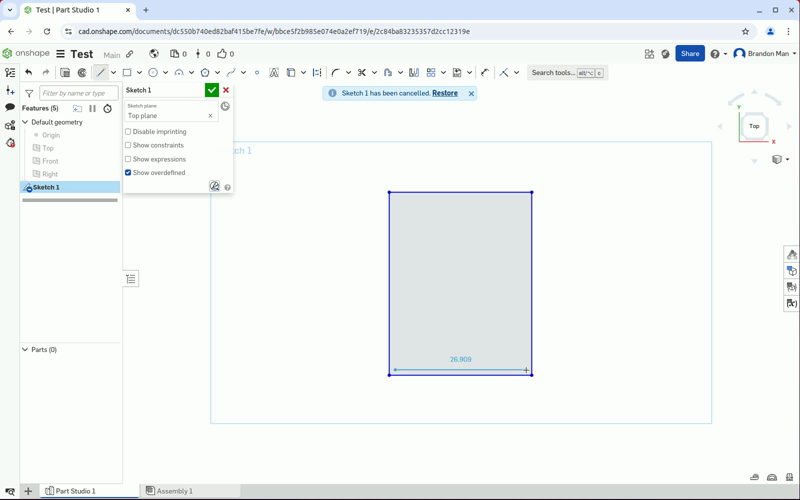
key_up(shift)
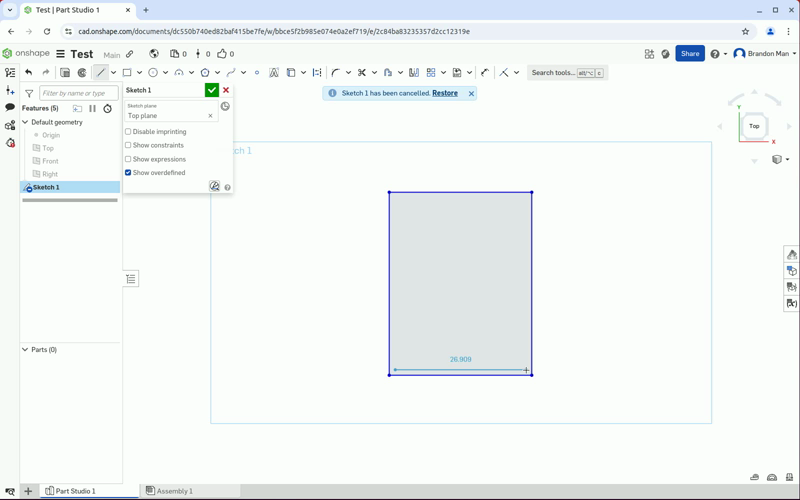
key_down(shift)
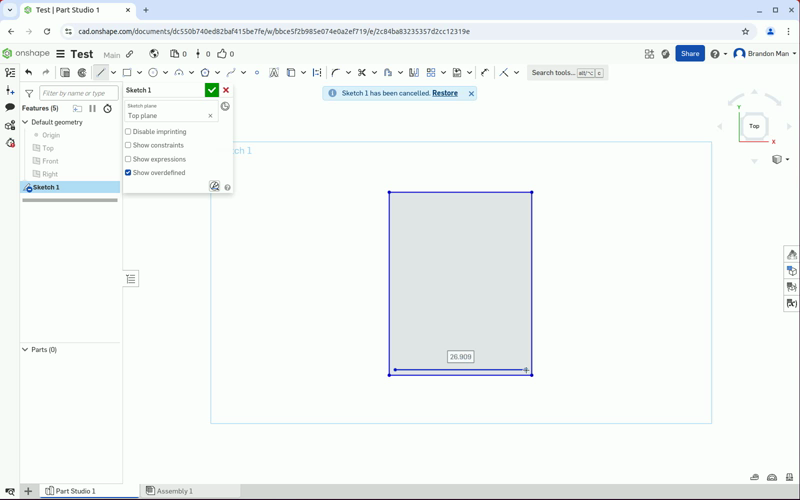
mouse_move(526, 198)
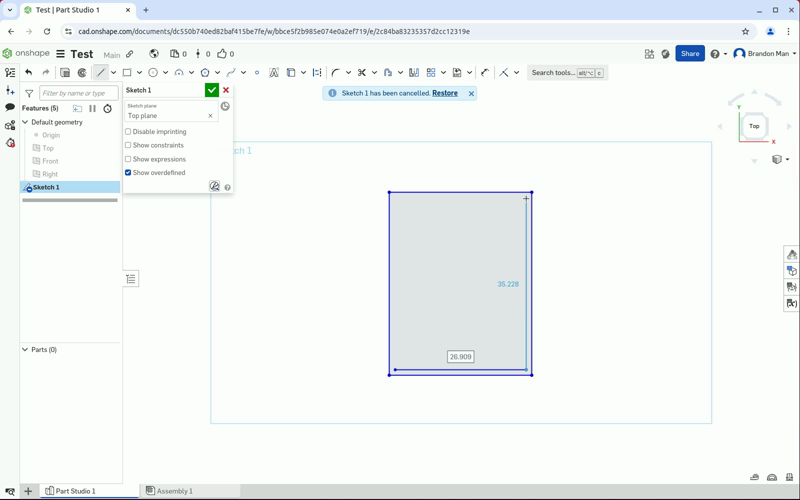
click(526, 198)
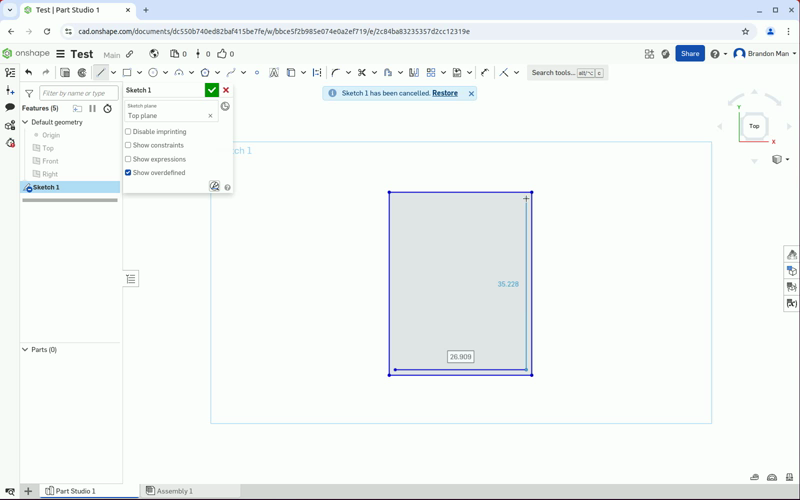
key_up(shift)
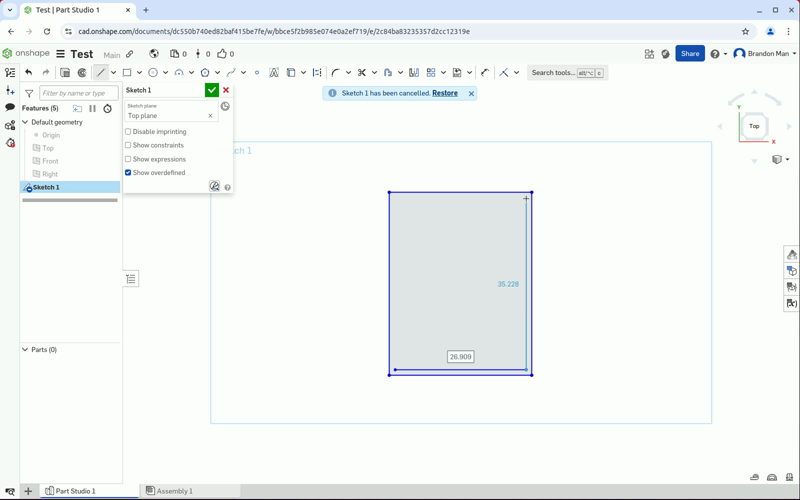
key_down(shift)
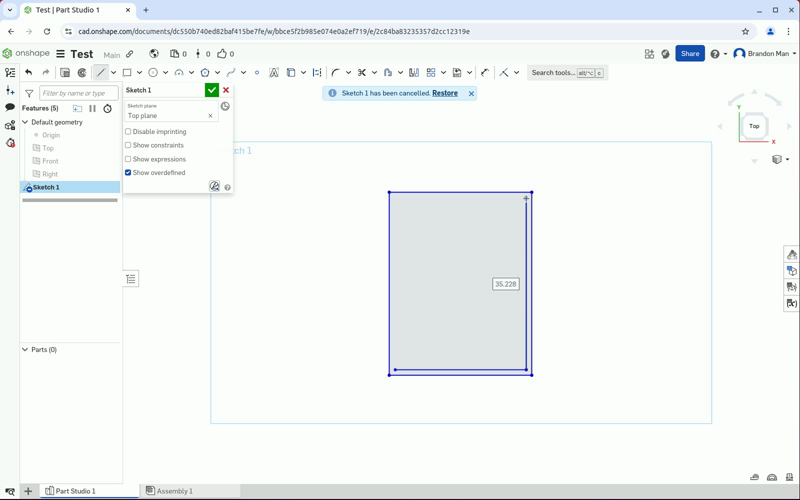
mouse_move(395, 198)
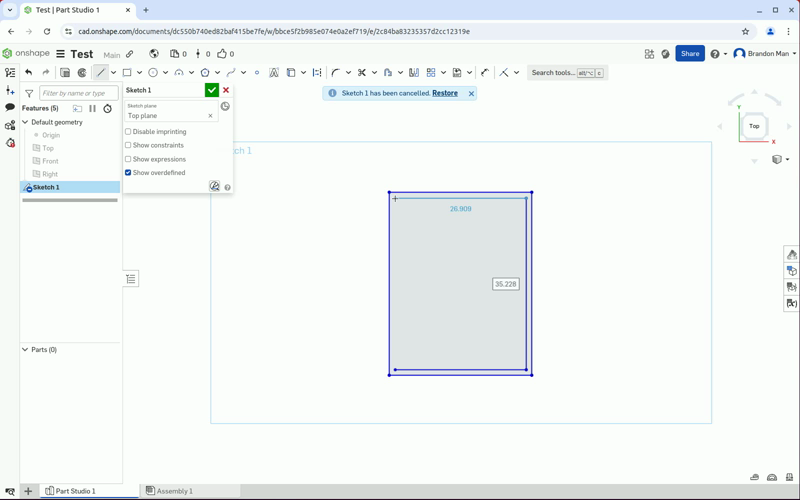
click(395, 198)
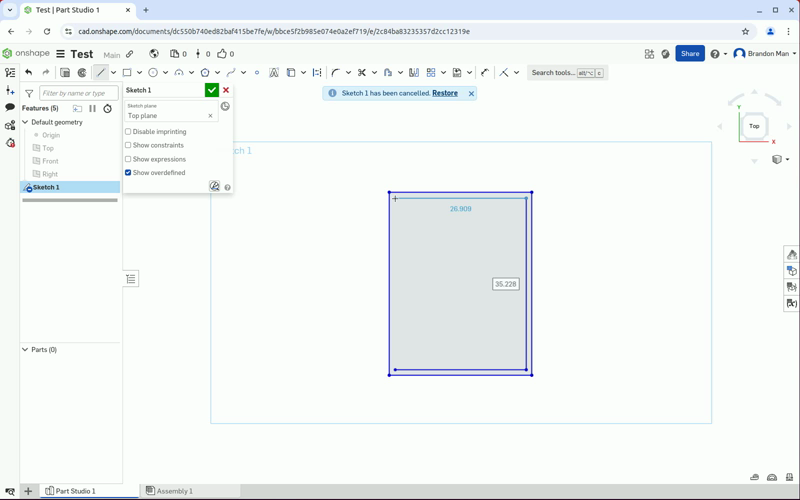
key_up(shift)
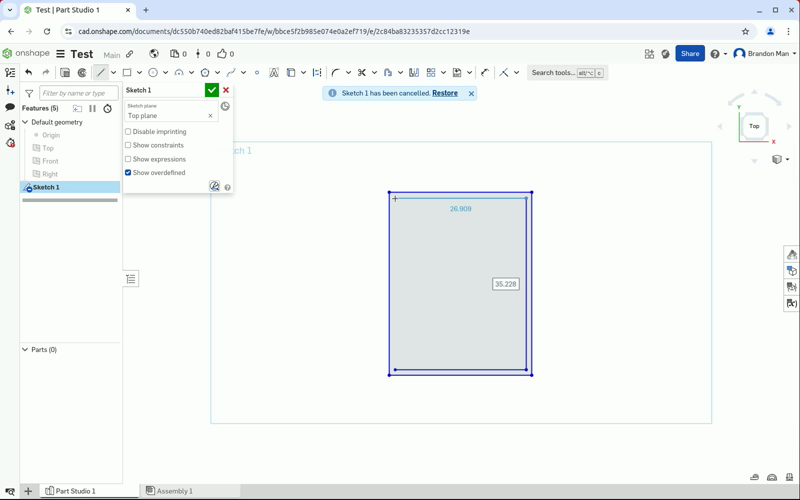
key_down(shift)
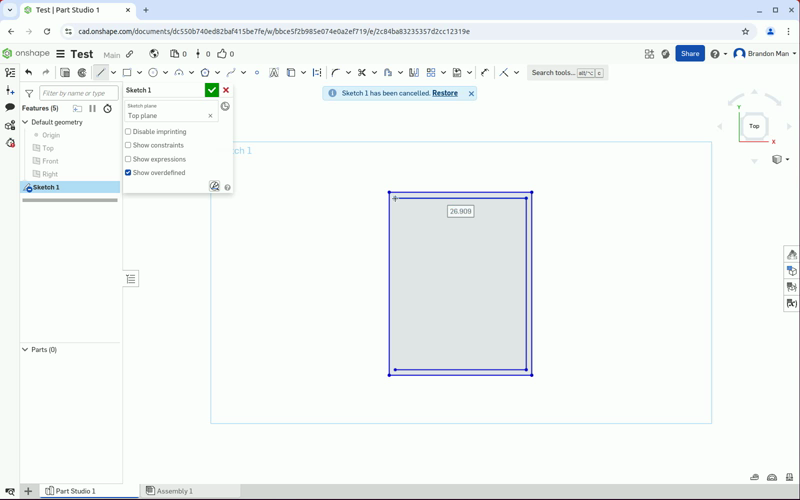
mouse_move(395, 369)
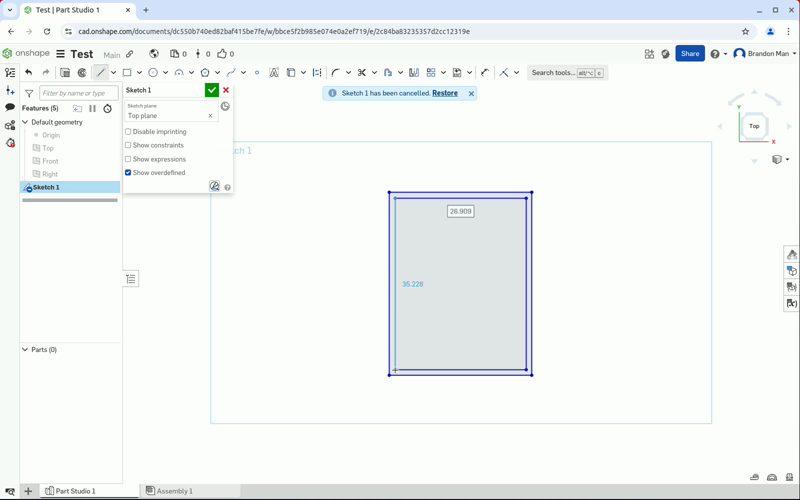
key_up(shift)
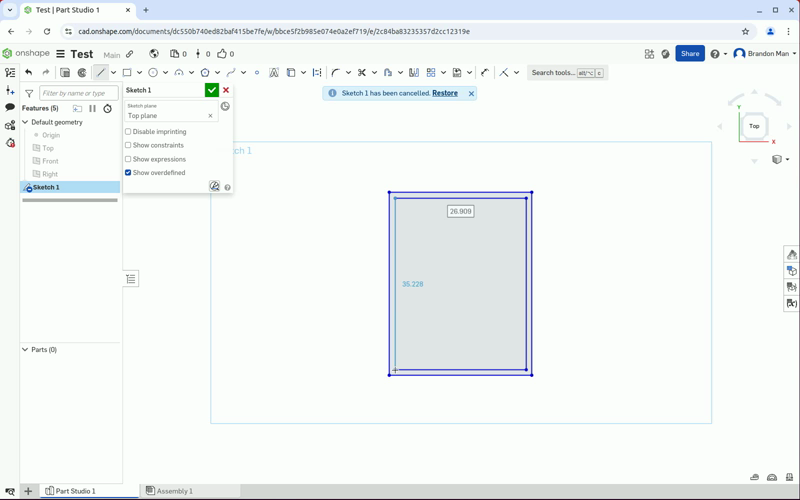
click(395, 369)
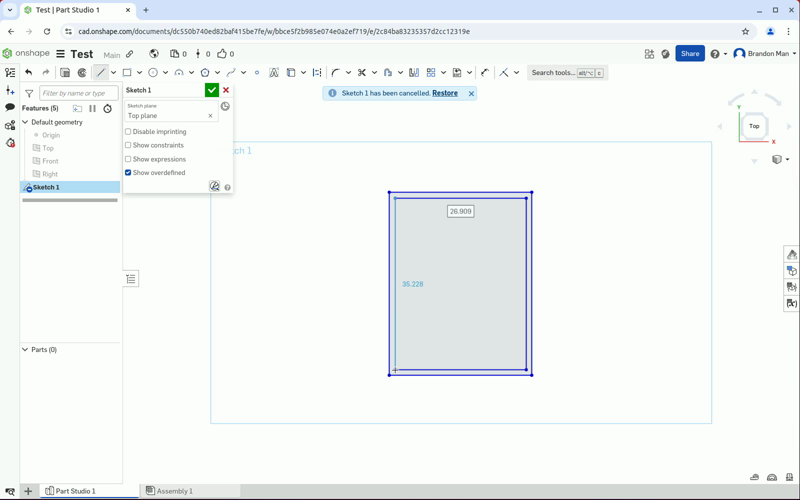
key(esc)
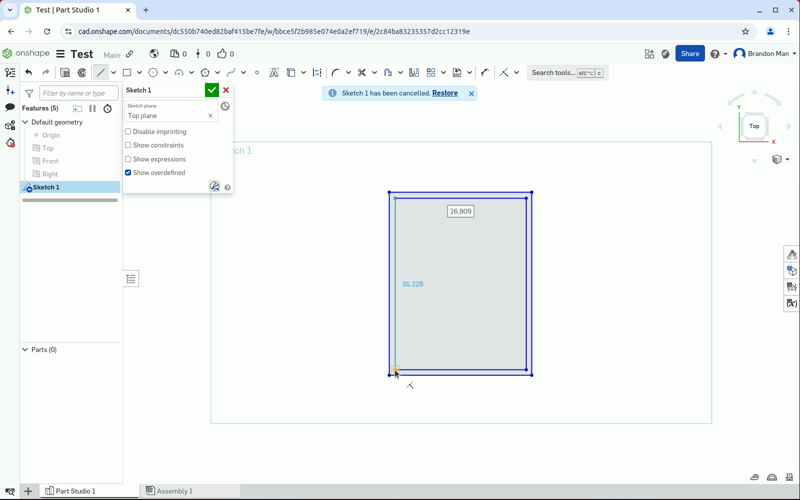
mouse_move(529, 229)
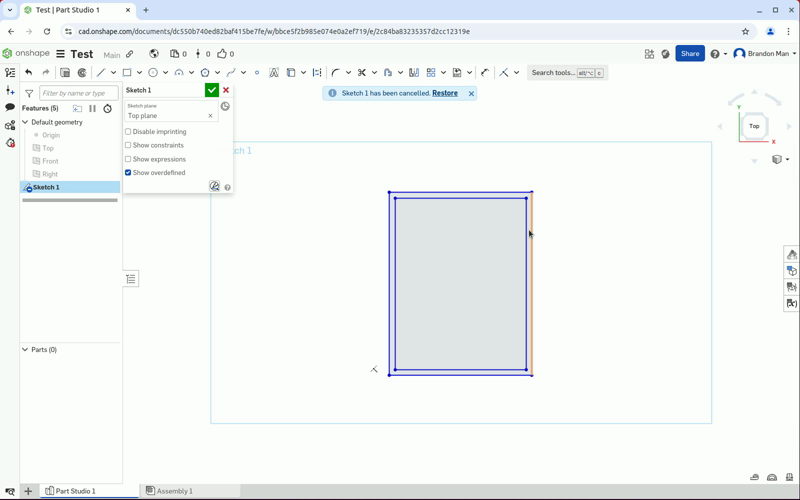
click(529, 229)
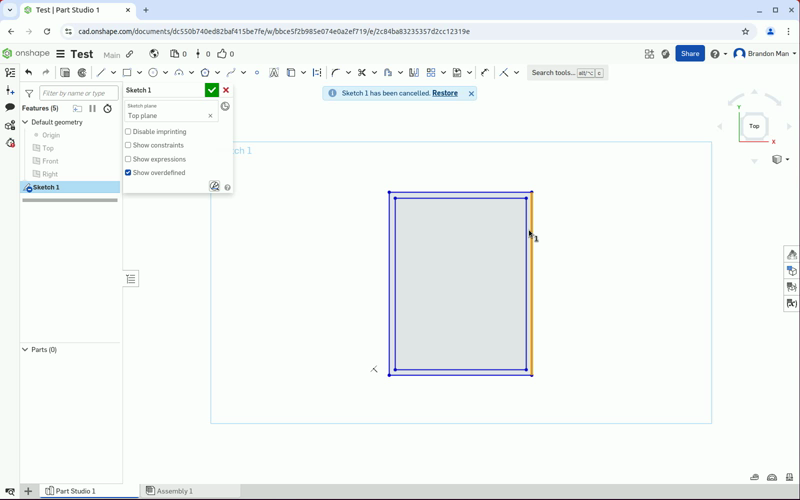
mouse_move(73, 352)
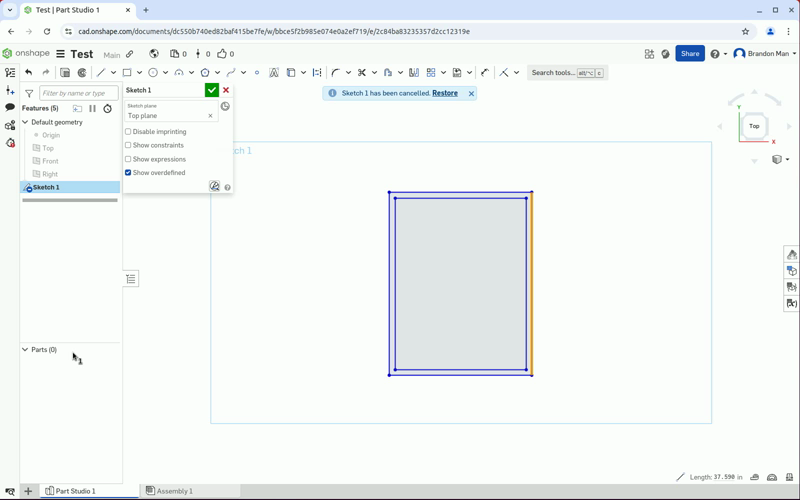
key(shift+y)
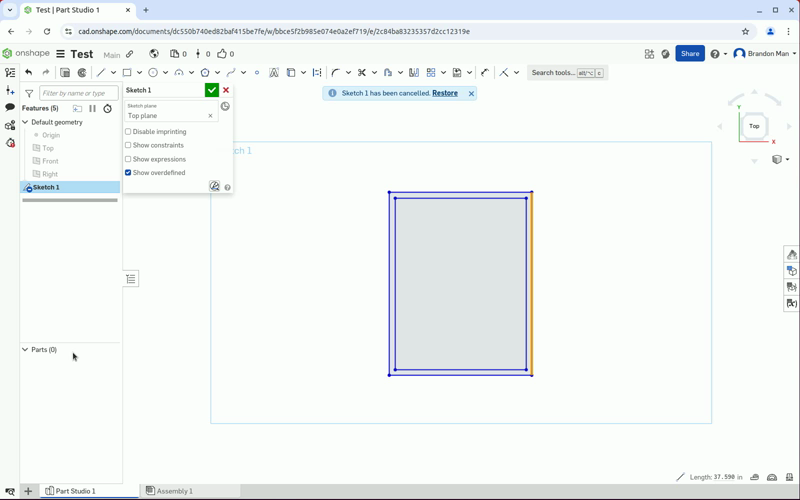
key(shift+e)
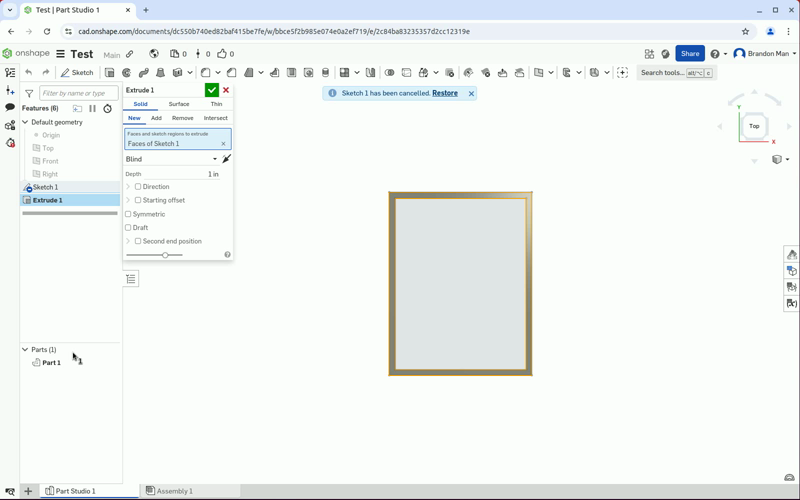
mouse_move(143, 106)
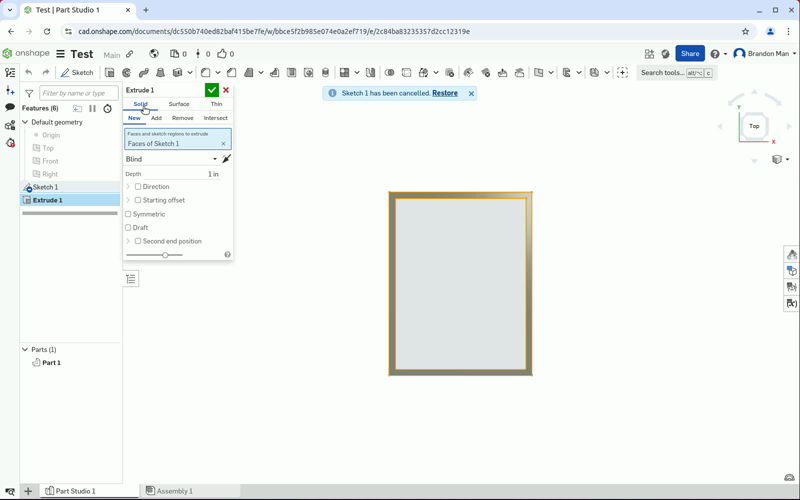
click(143, 106)
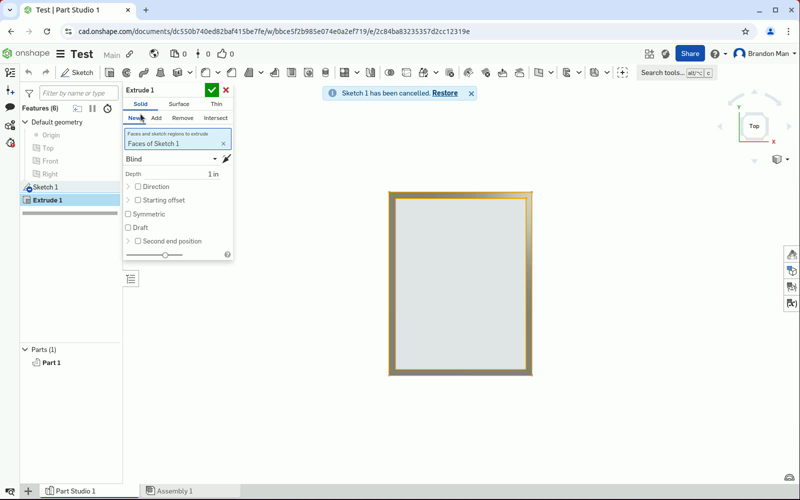
mouse_move(137, 120)
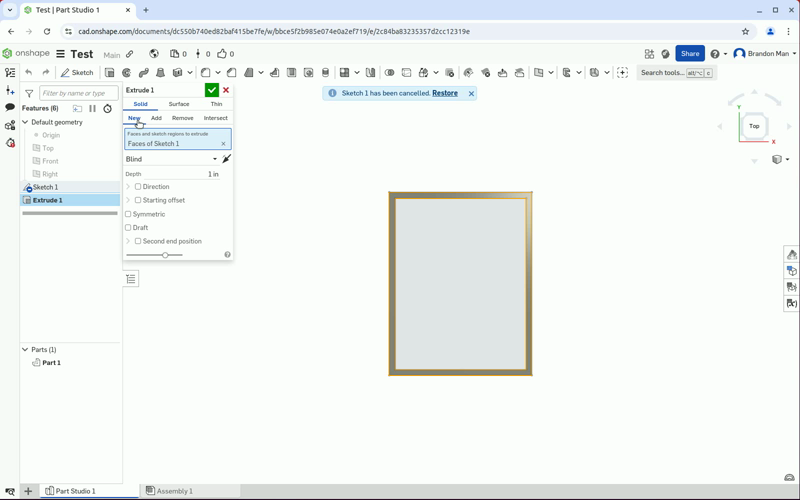
click(137, 120)
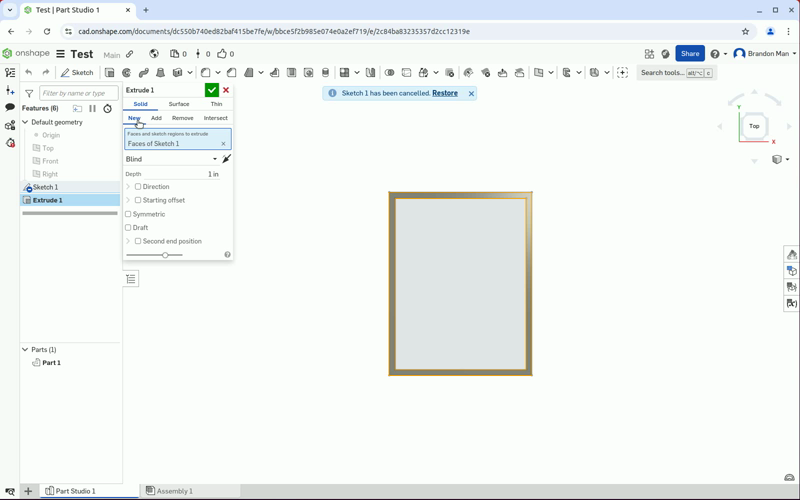
key(tab, 4)
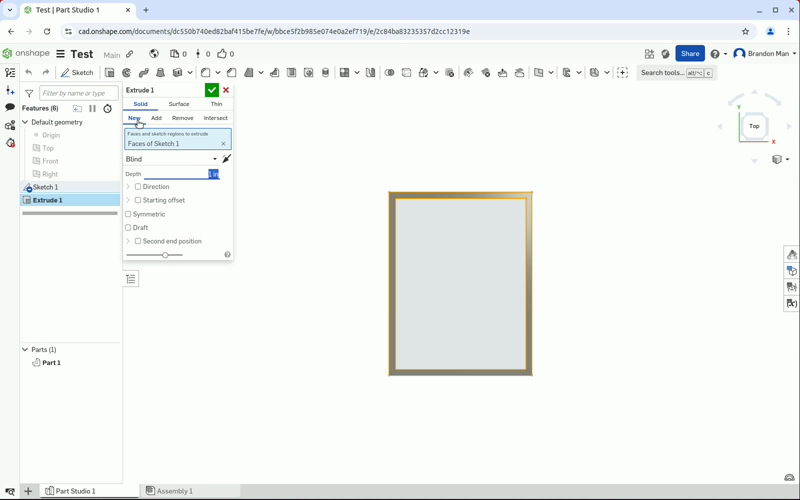
text(46.216)
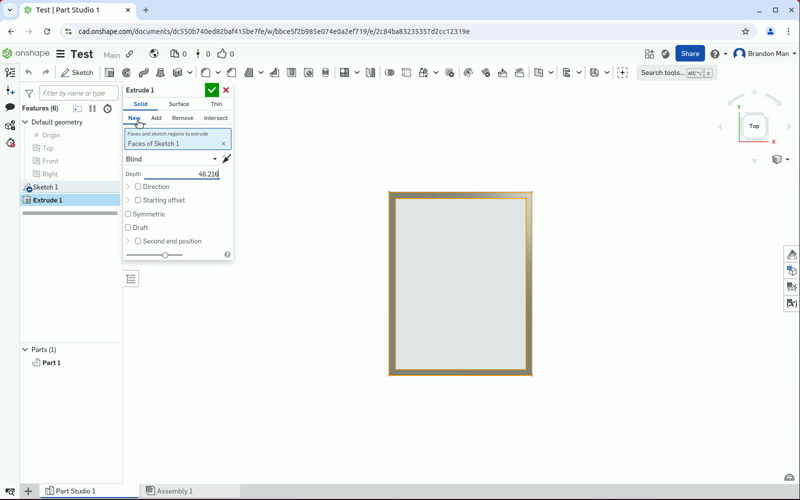
key(tab, 3)
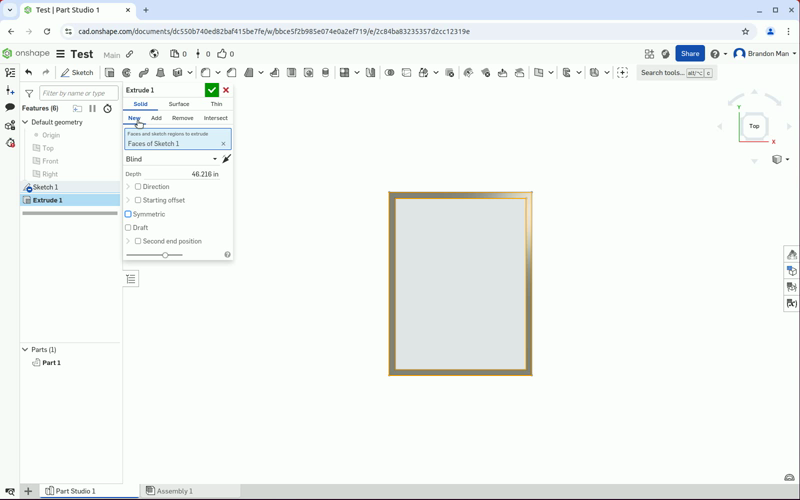
key(space)
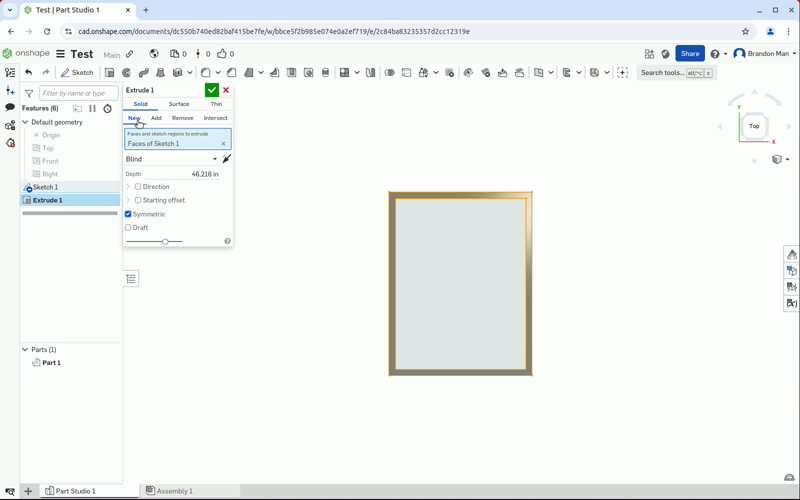
key(enter)
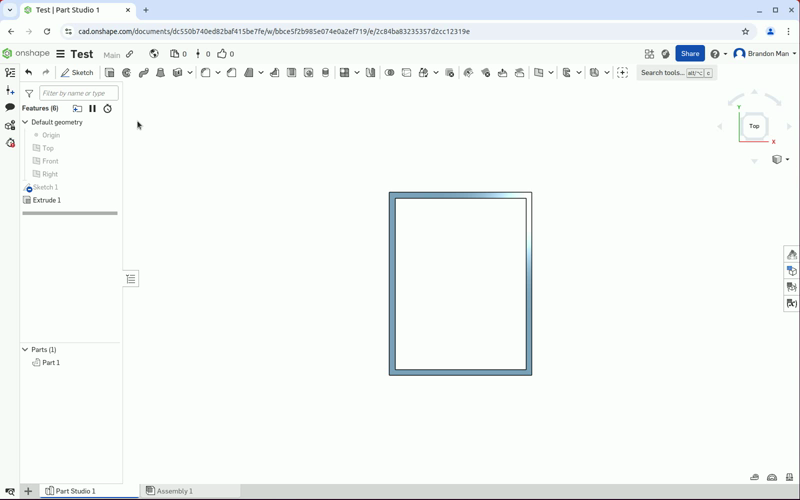
key(shift+h)
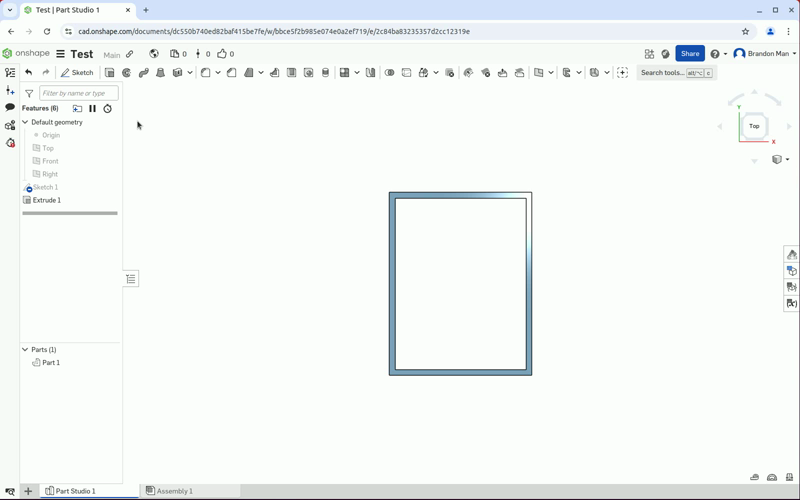
key(shift+h)
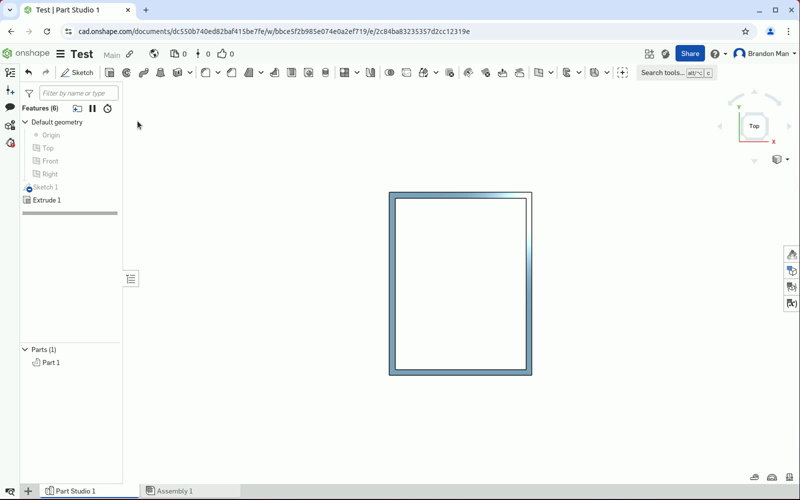
mouse_move(73, 189)
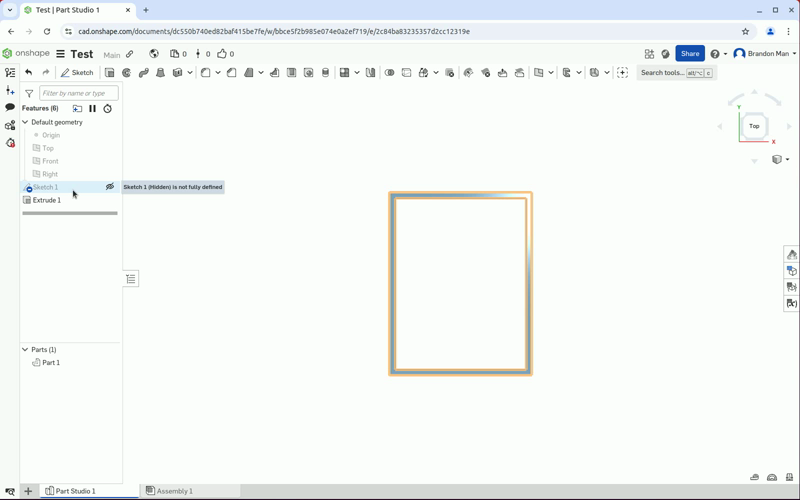
click(73, 189)
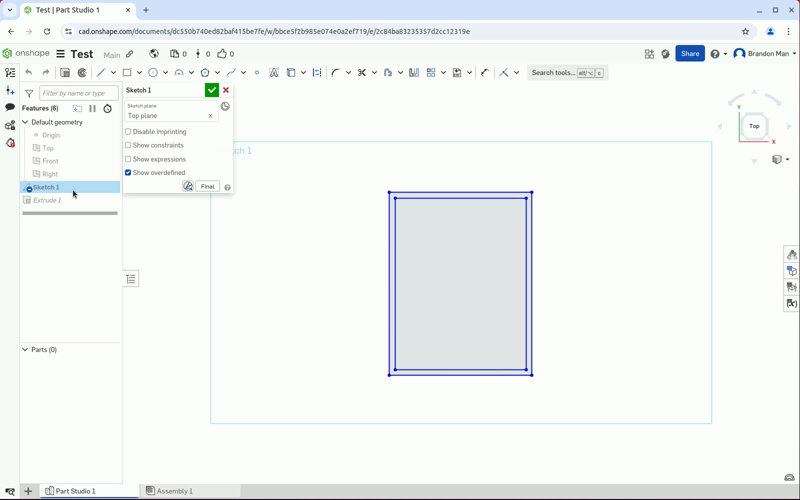
mouse_move(229, 92)
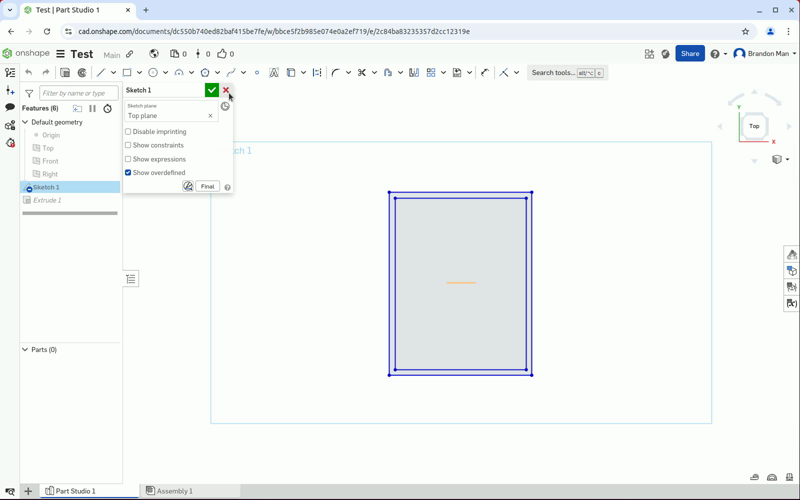
click(229, 92)
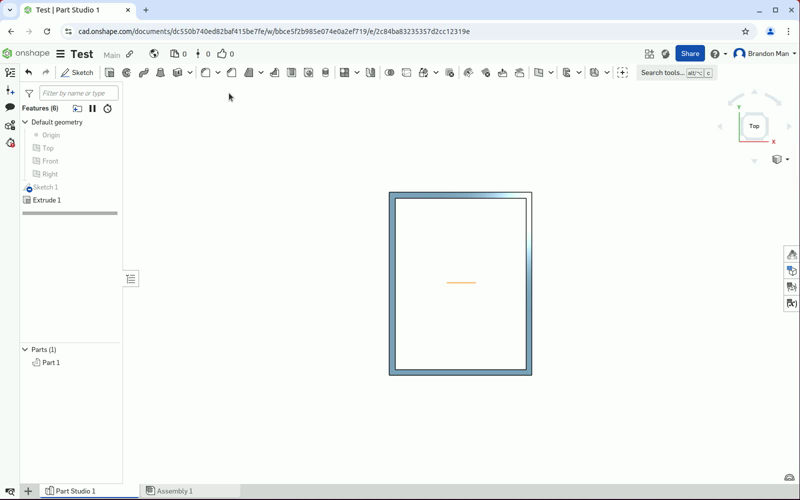
mouse_move(73, 352)
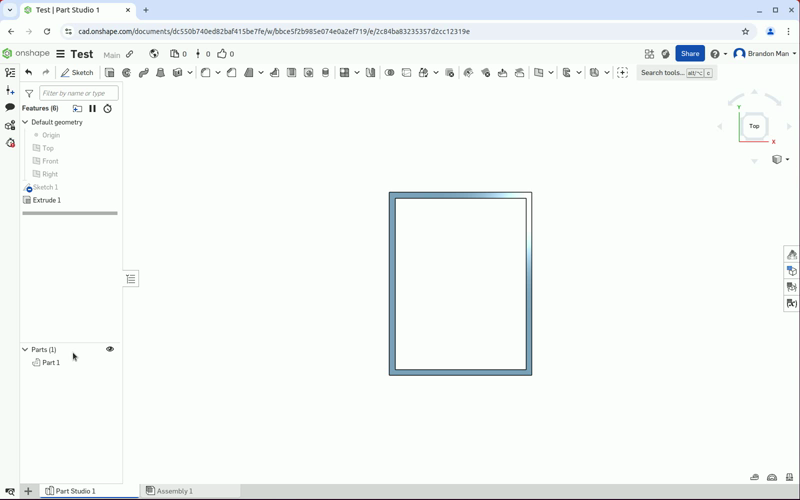
key(y)
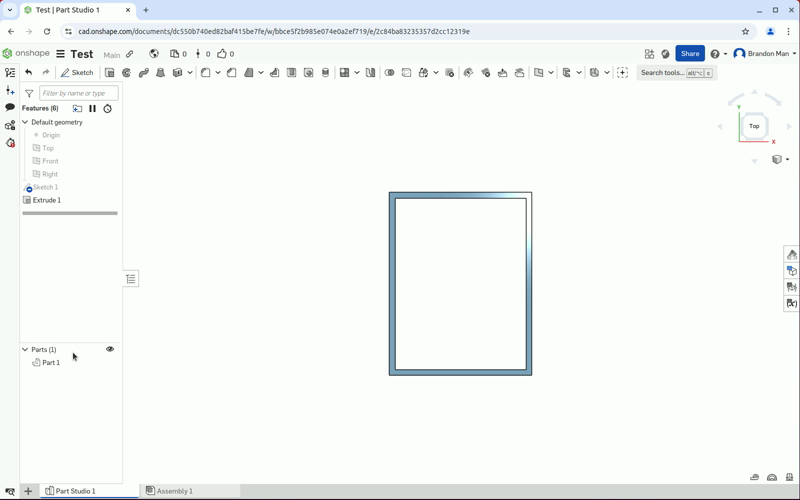
key(shift+p)
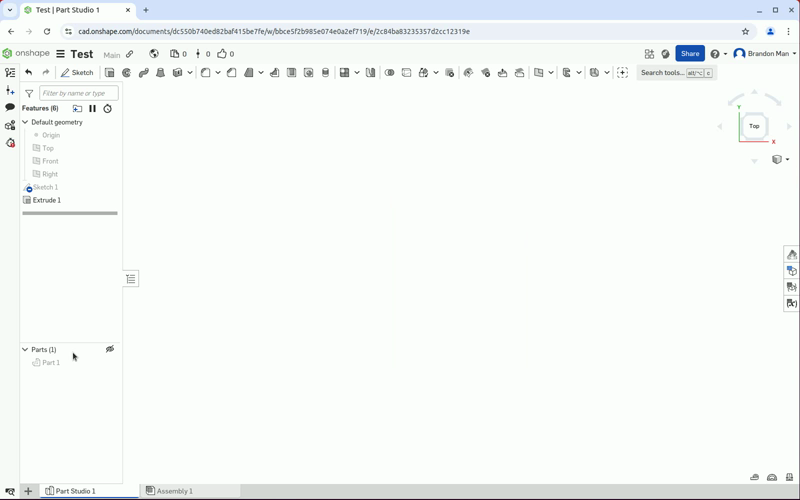
key(space)
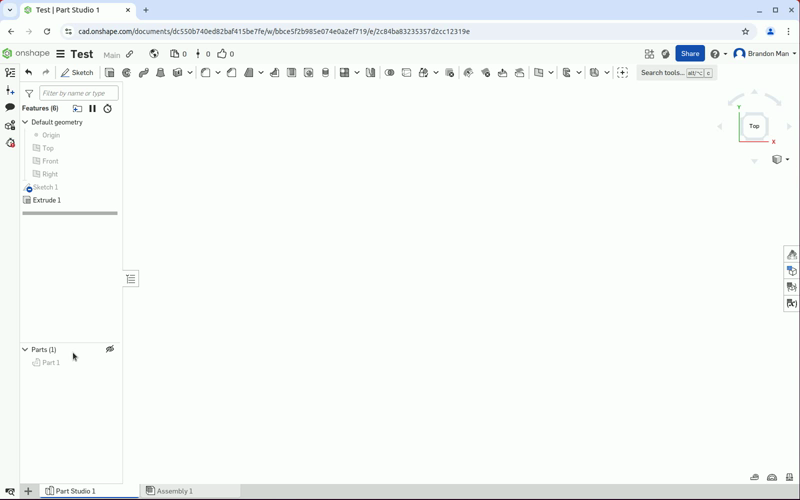
key_down(shift)
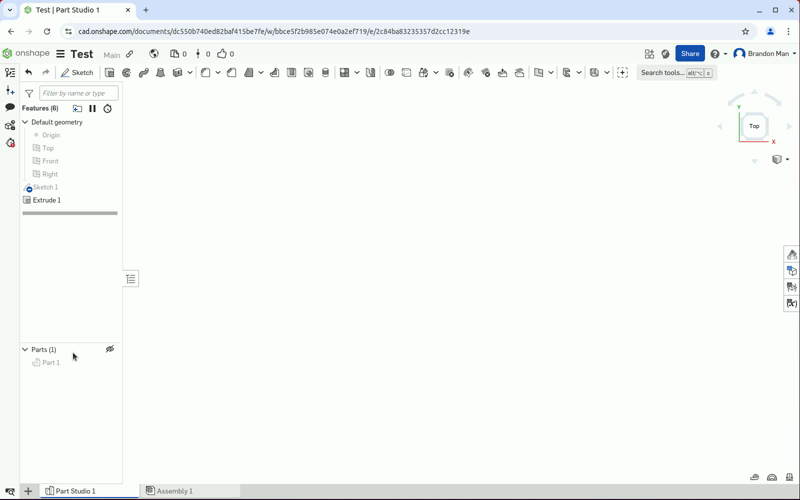
key(up)
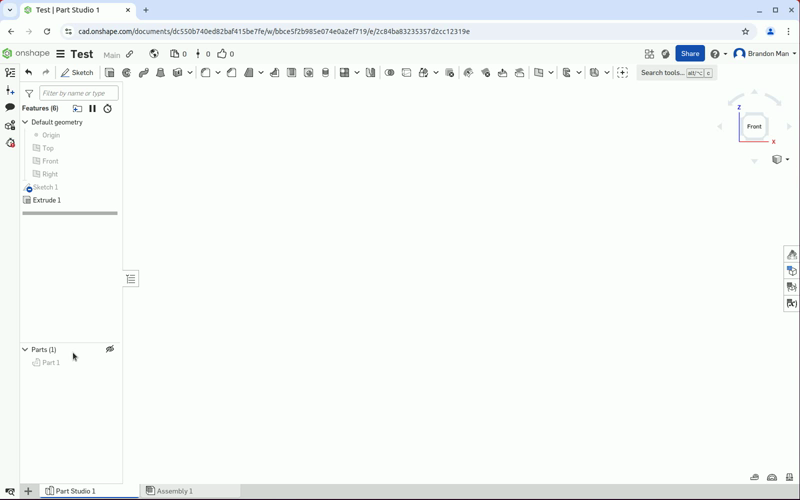
key_up(shift)
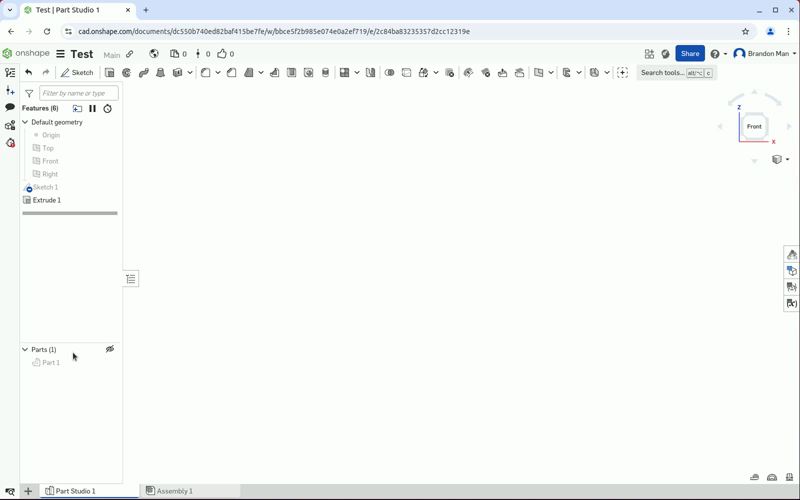
mouse_move(73, 352)
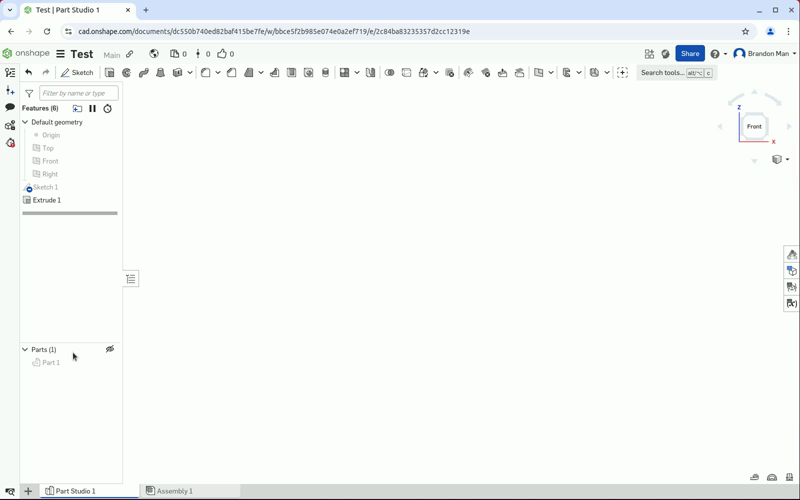
key(shift+y)
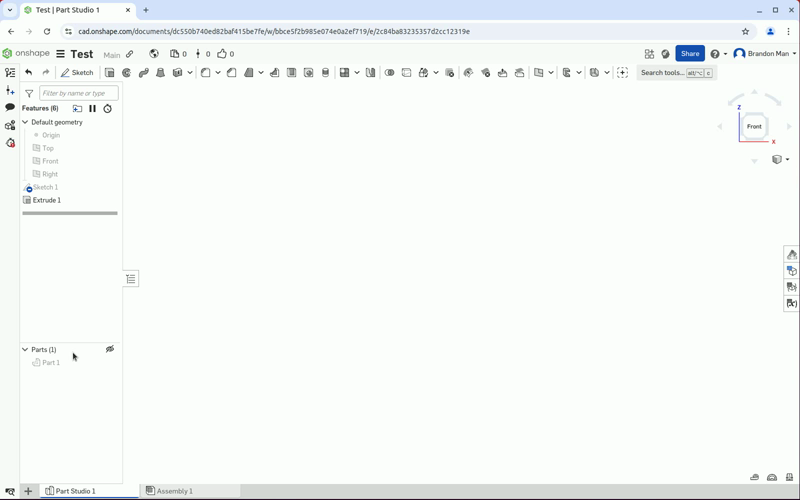
key(shift+s)
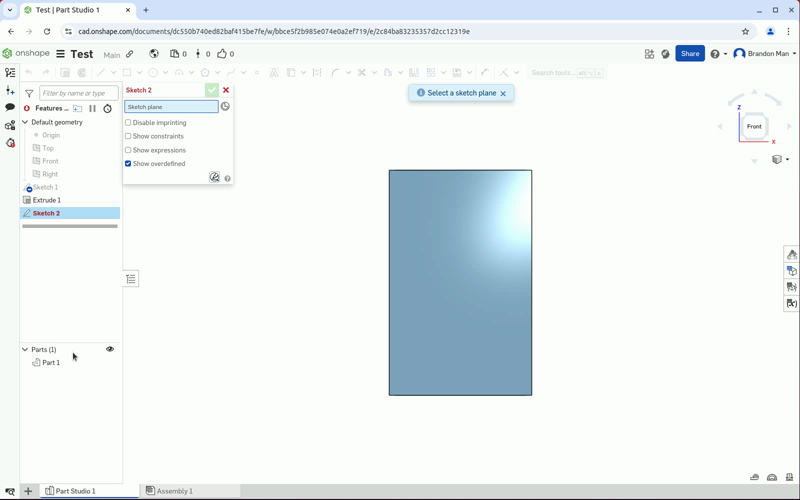
mouse_move(73, 163)
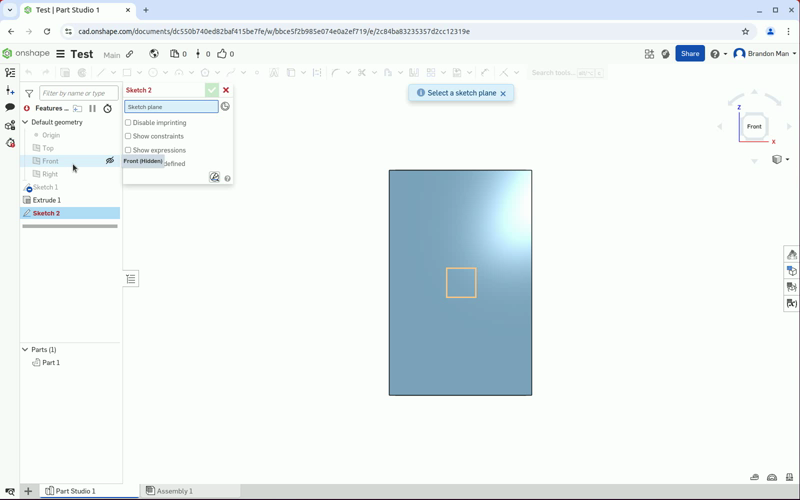
click(73, 163)
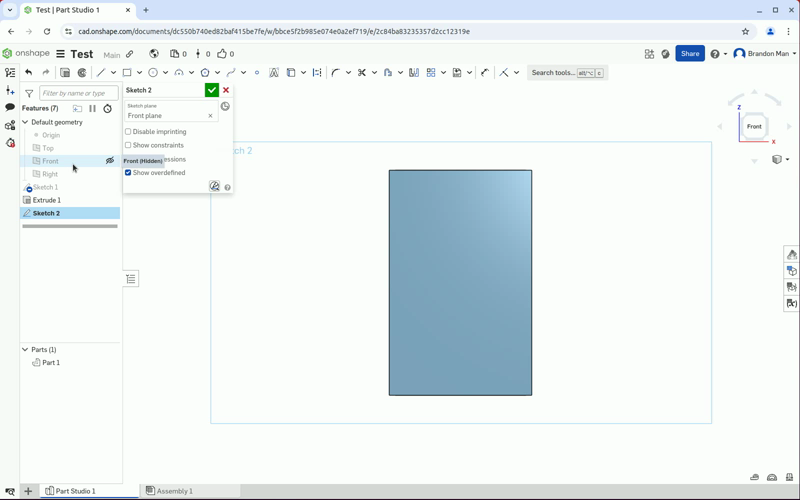
mouse_move(73, 352)
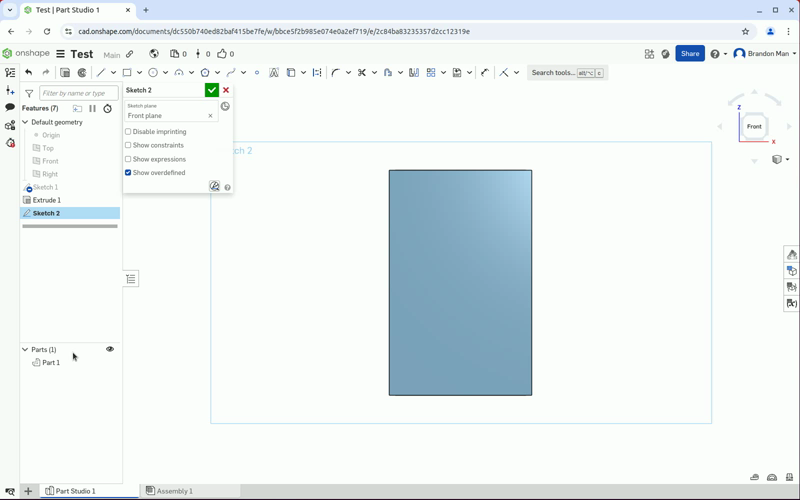
key(y)
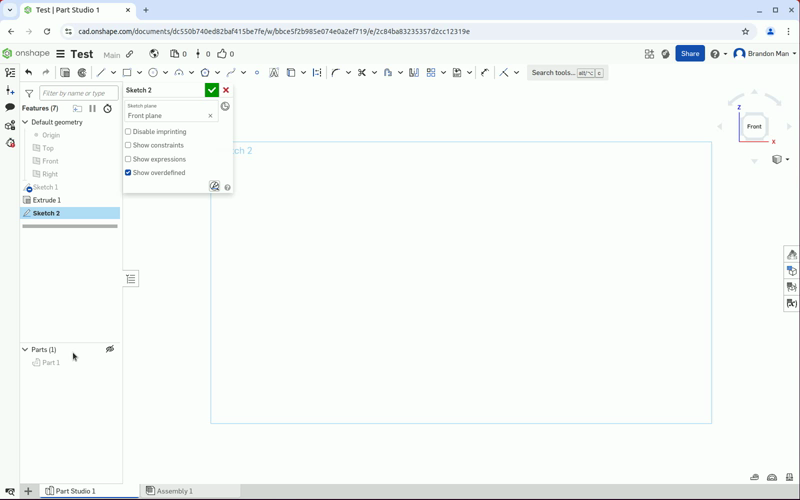
key(c)
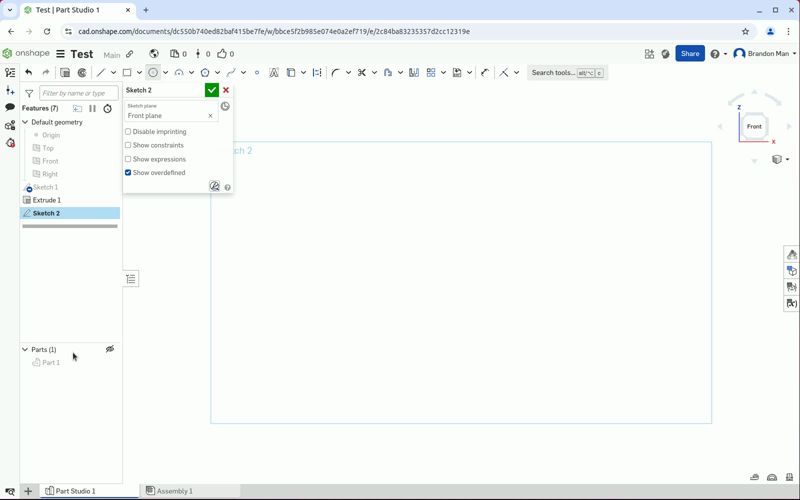
key_down(shift)
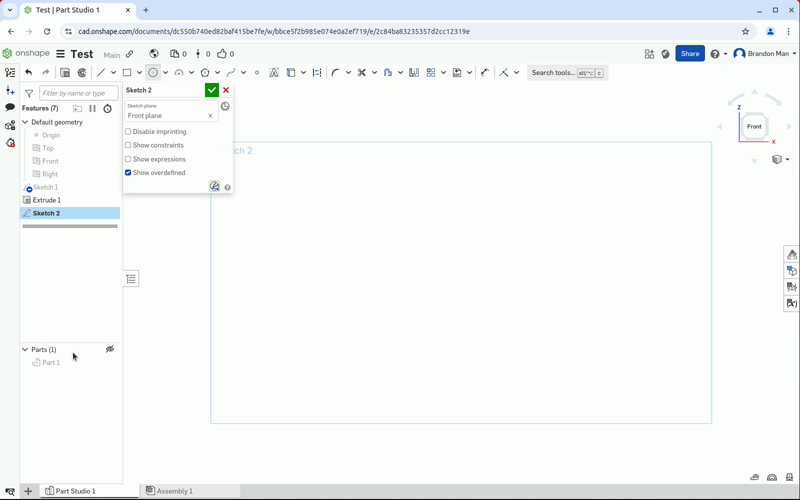
mouse_move(460, 349)
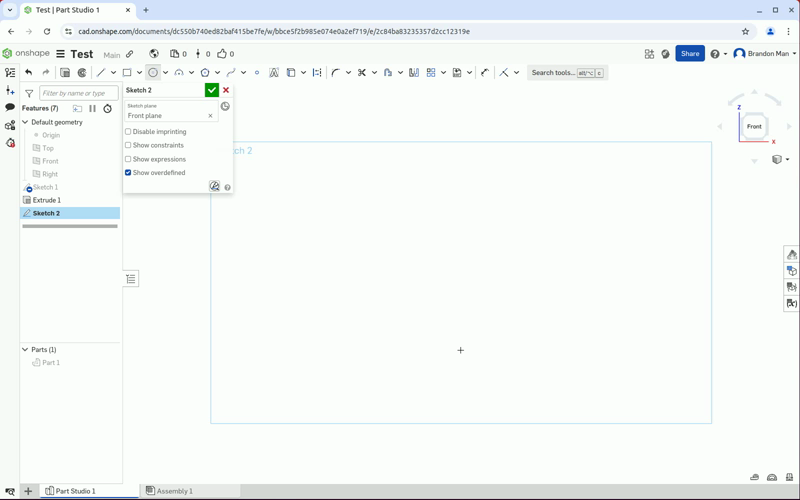
click(460, 349)
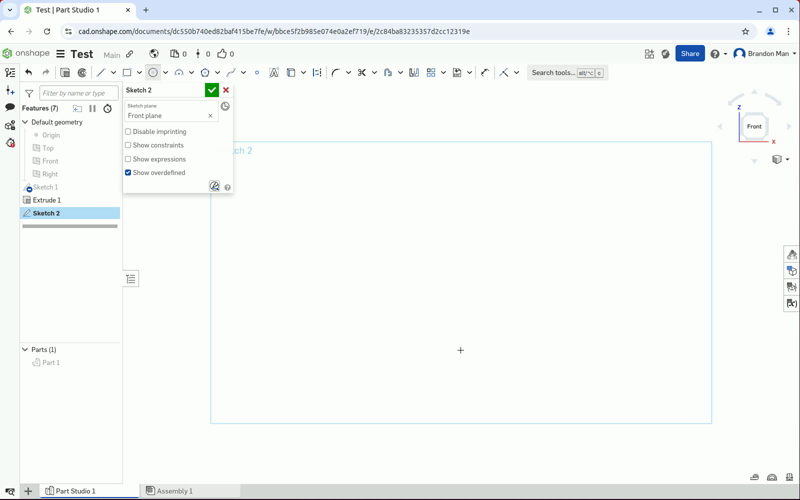
key_up(shift)
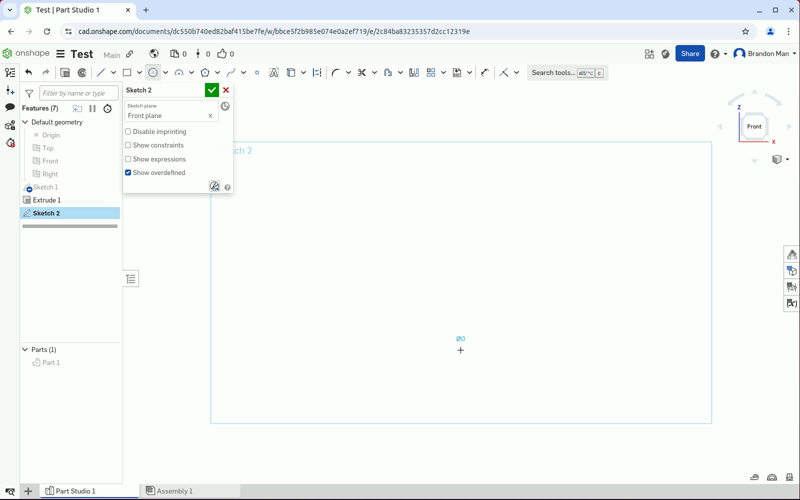
mouse_move(471, 349)
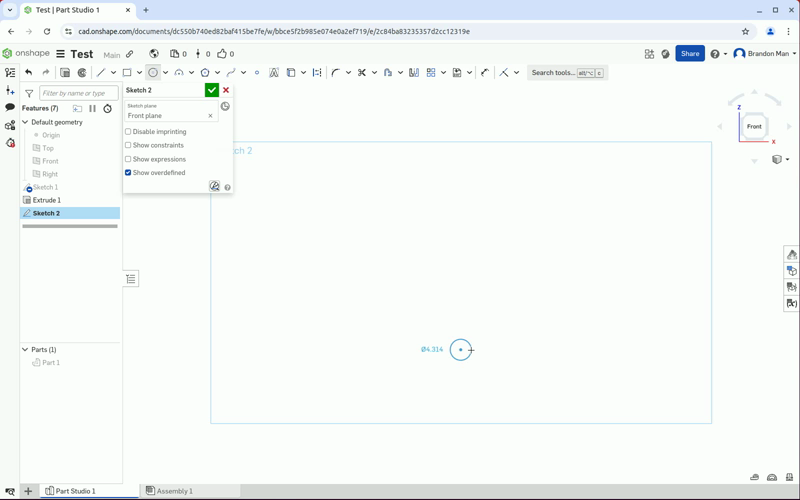
click(471, 349)
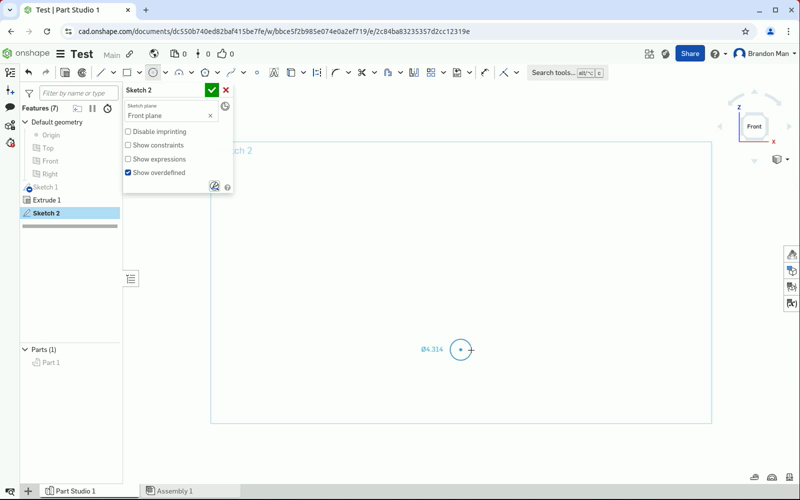
key(esc)
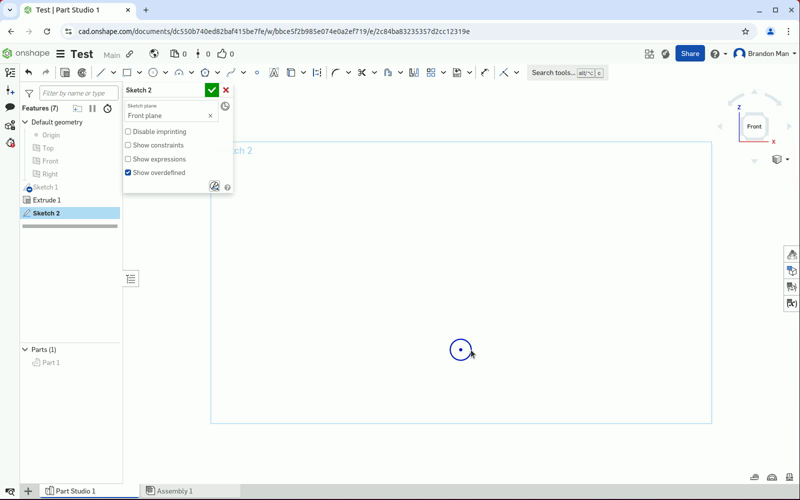
mouse_move(466, 354)
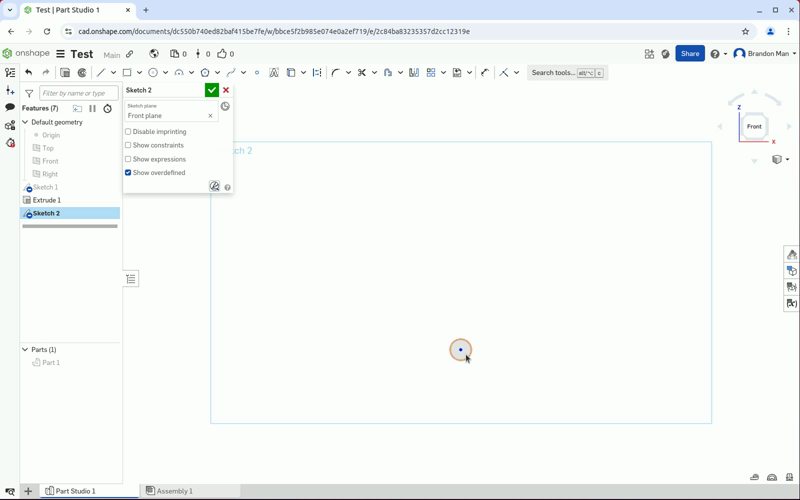
scroll(6)
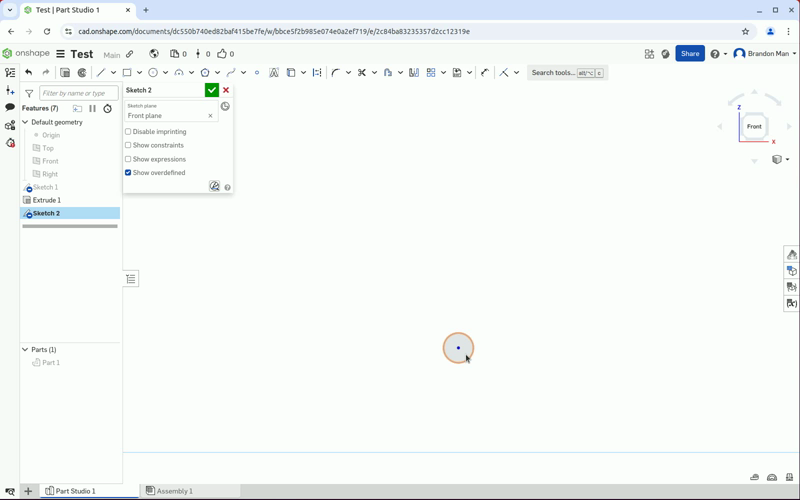
scroll(6)
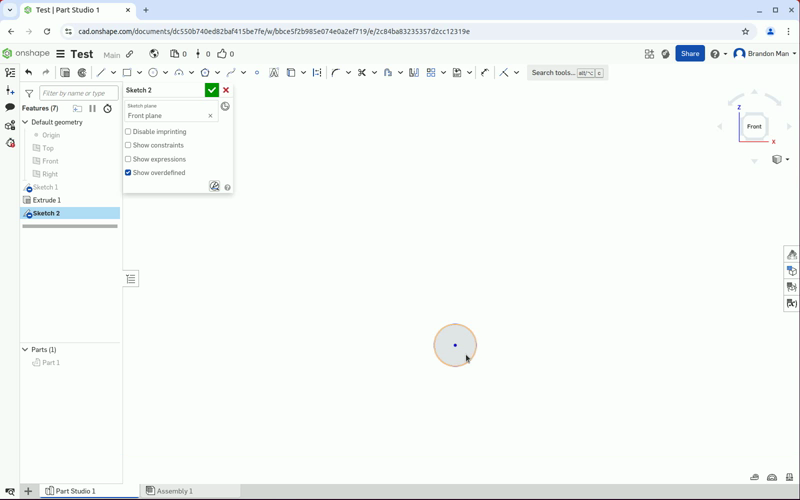
scroll(6)
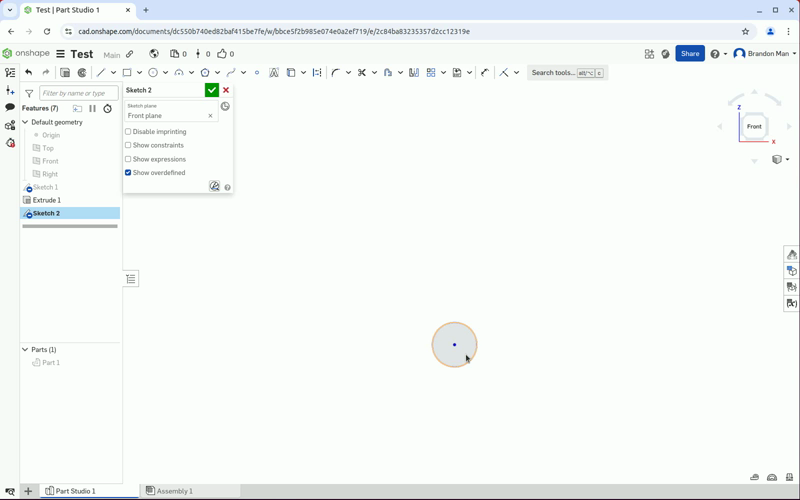
scroll(6)
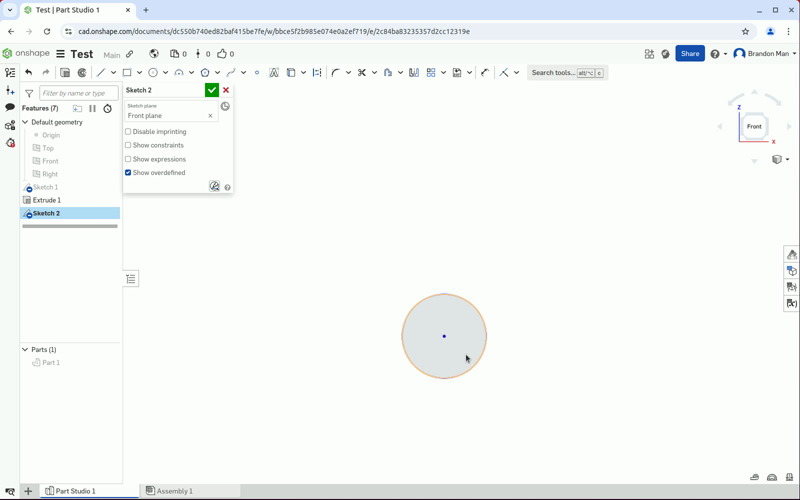
scroll(6)
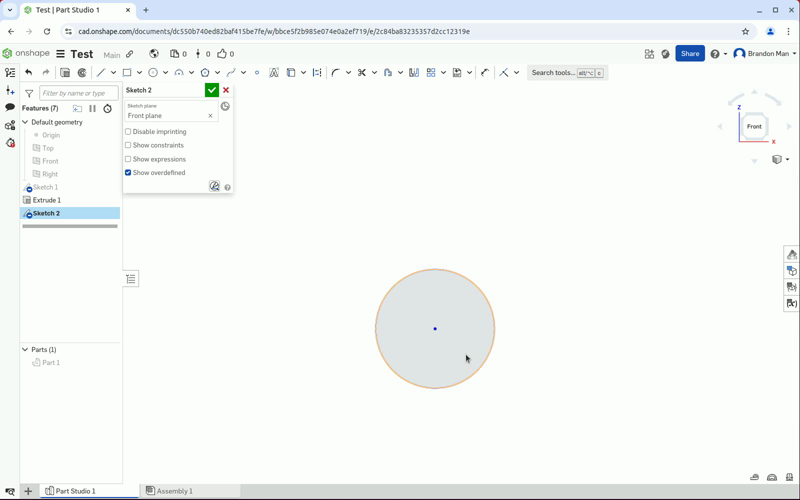
scroll(6)
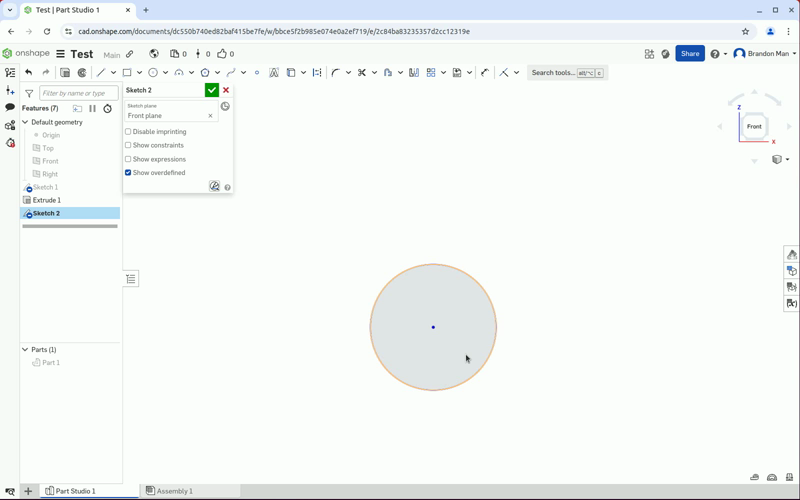
scroll(6)
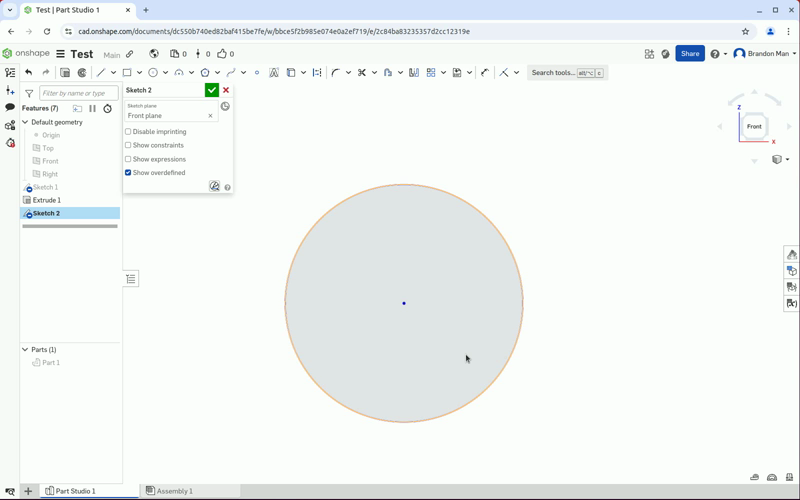
click(466, 354)
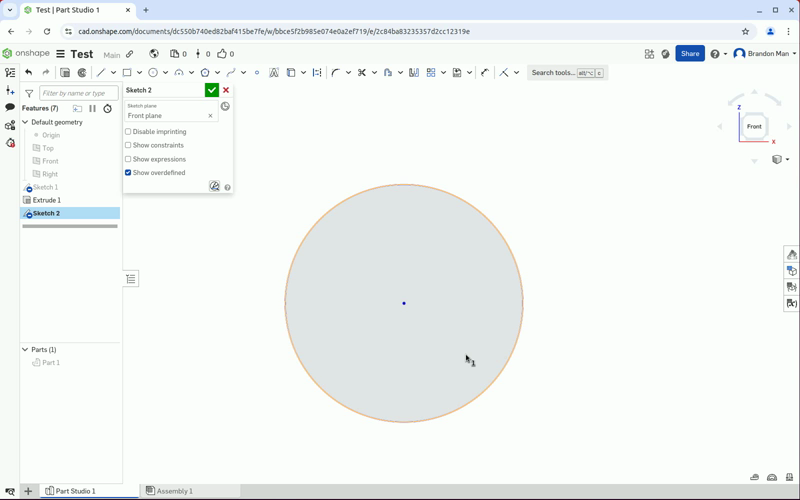
scroll(-6)
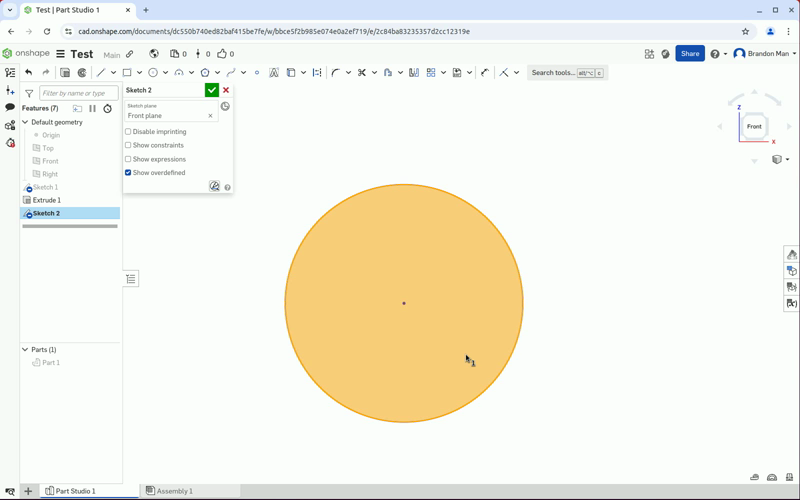
scroll(-6)
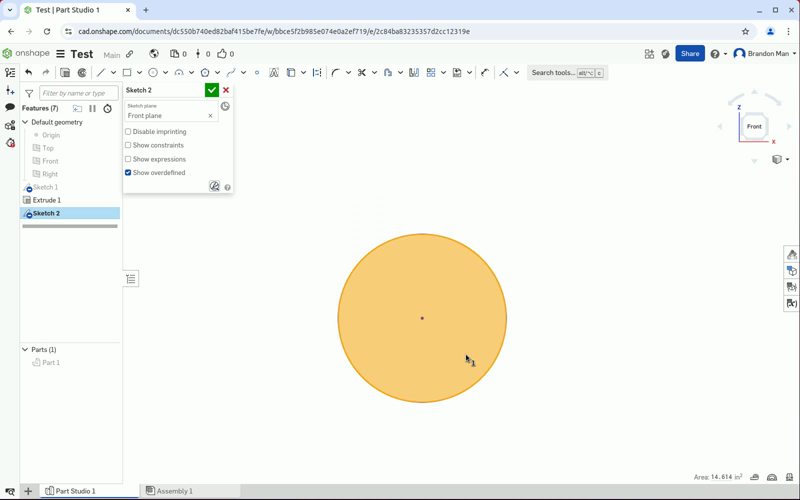
scroll(-6)
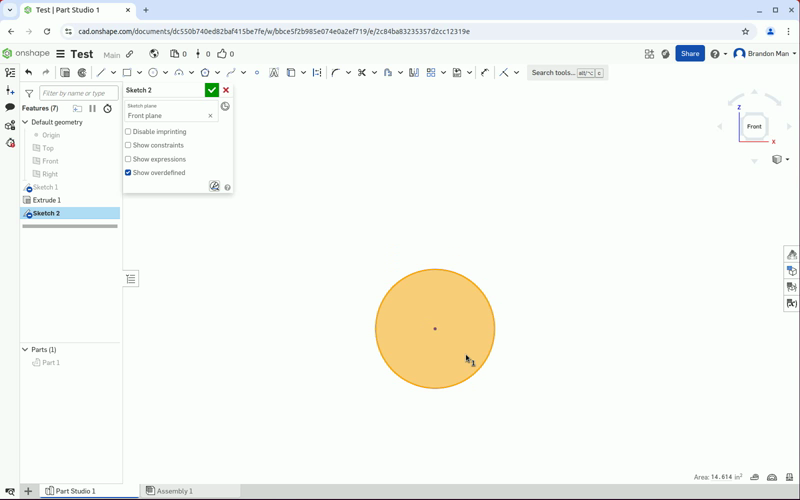
scroll(-6)
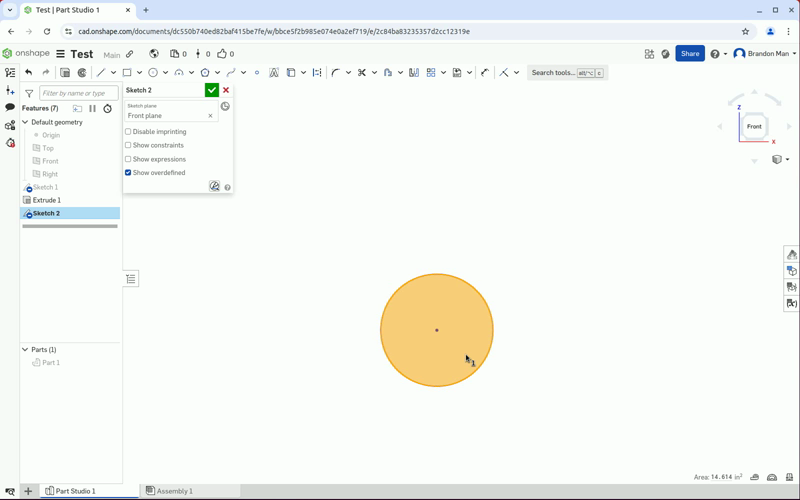
scroll(-6)
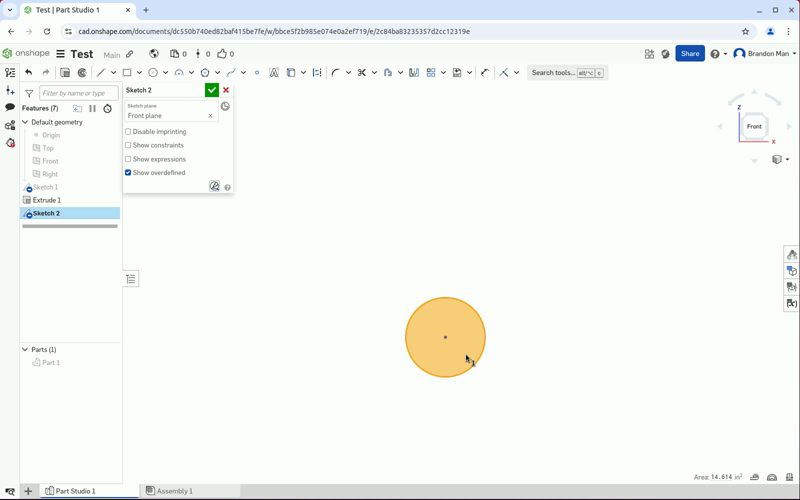
scroll(-6)
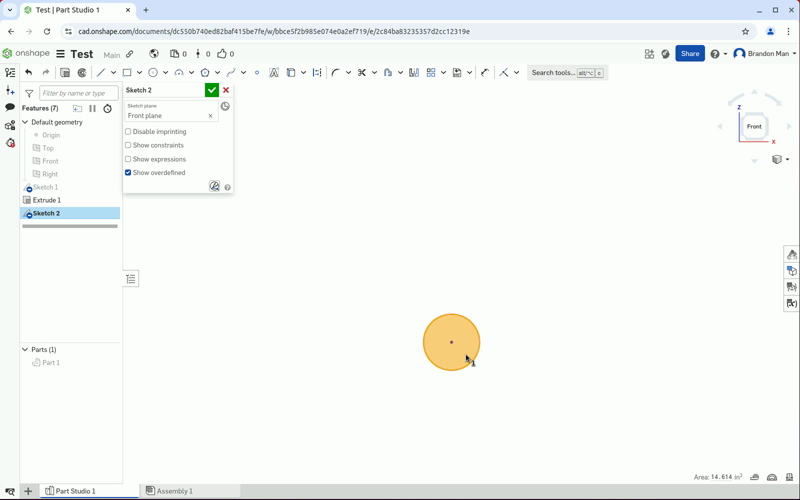
scroll(-6)
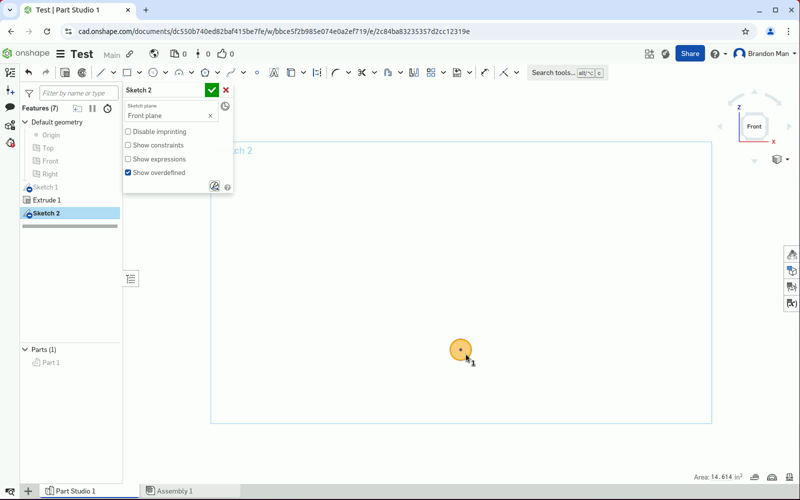
mouse_move(73, 352)
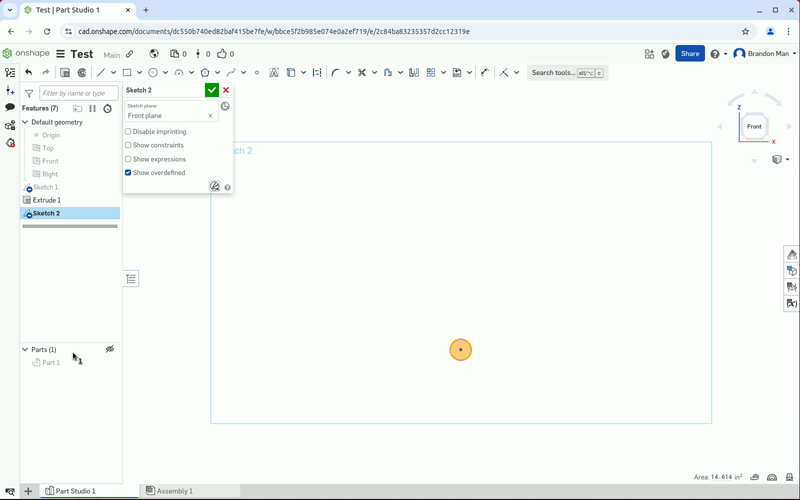
key(shift+y)
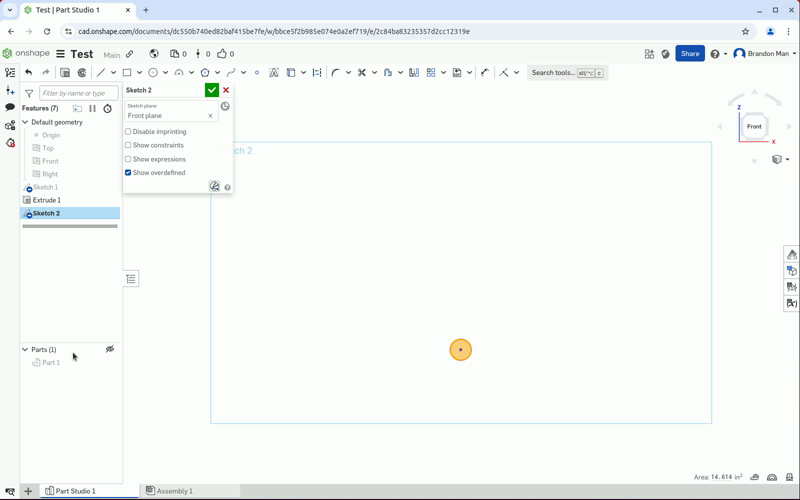
key(shift+e)
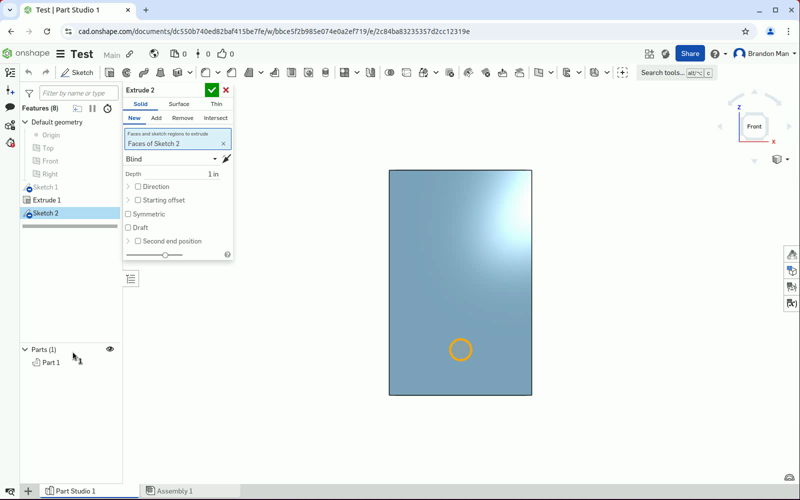
mouse_move(143, 106)
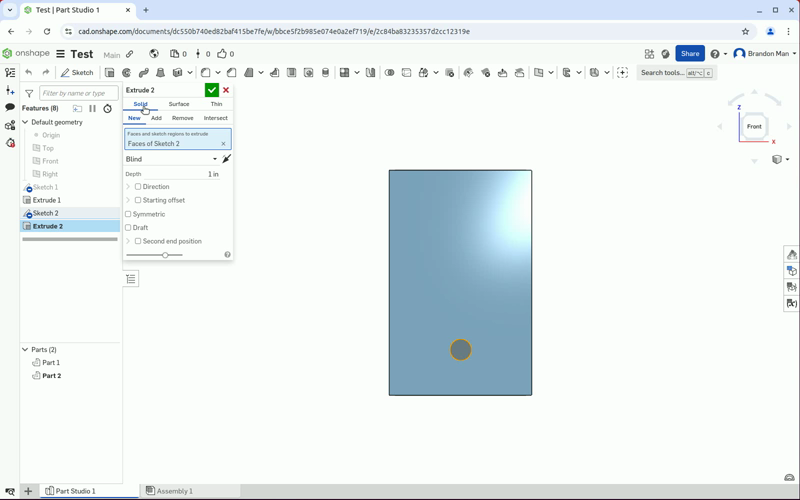
click(143, 106)
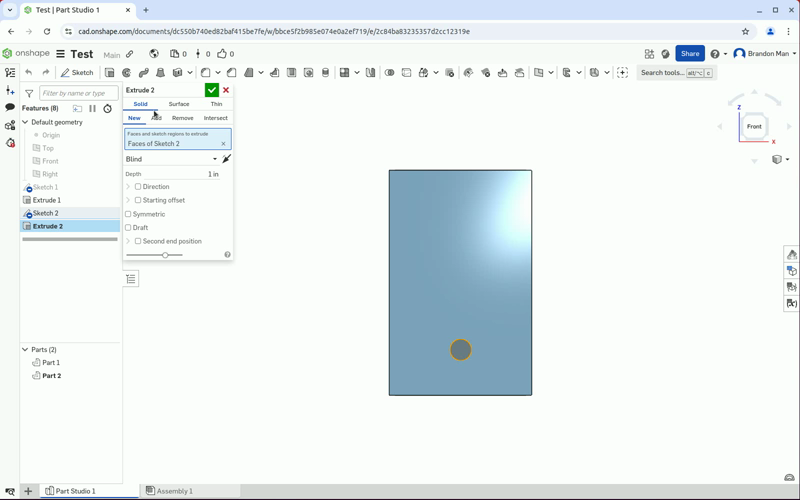
mouse_move(186, 120)
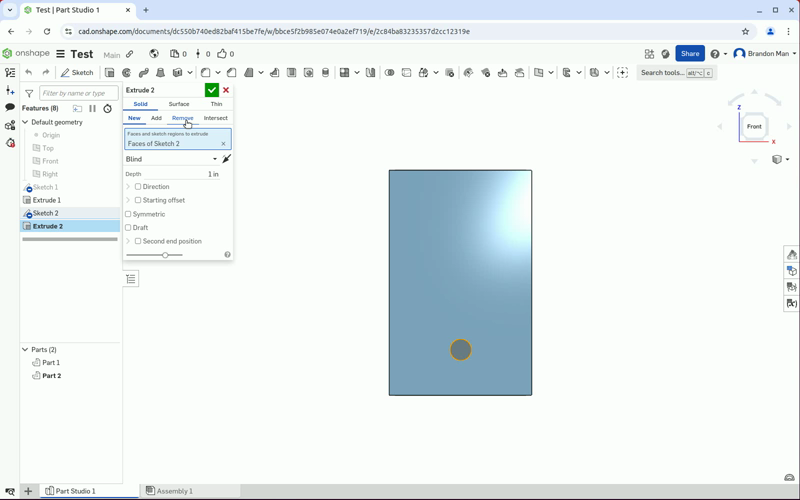
click(186, 120)
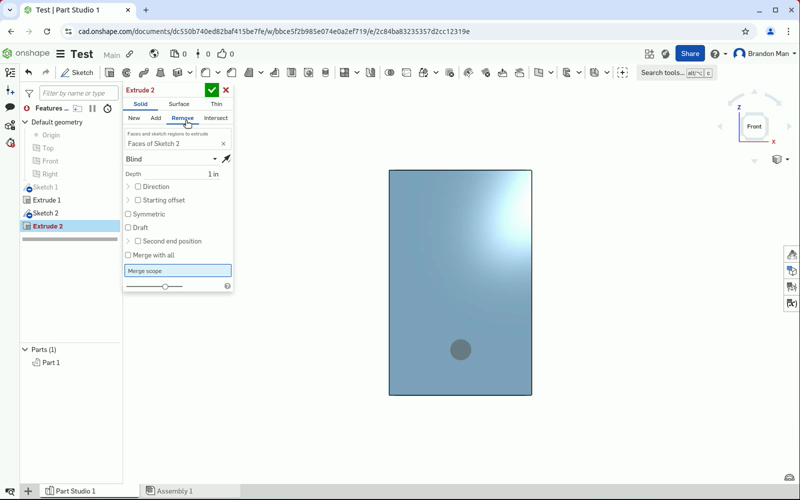
key(tab, 4)
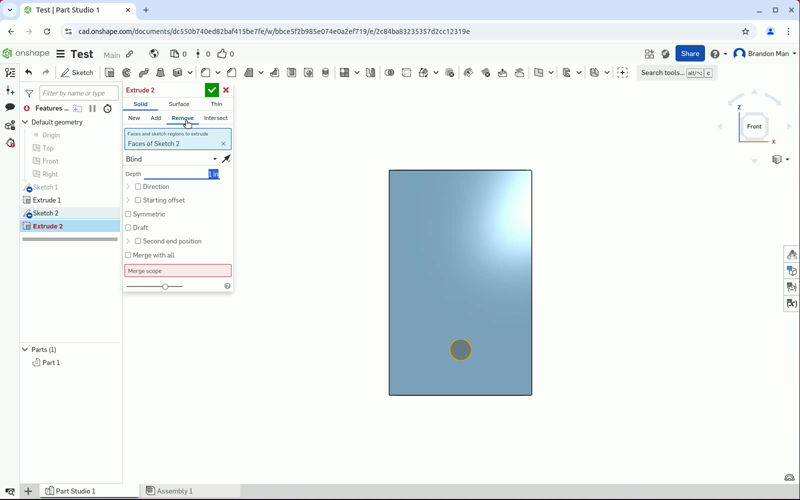
text(-30.57)
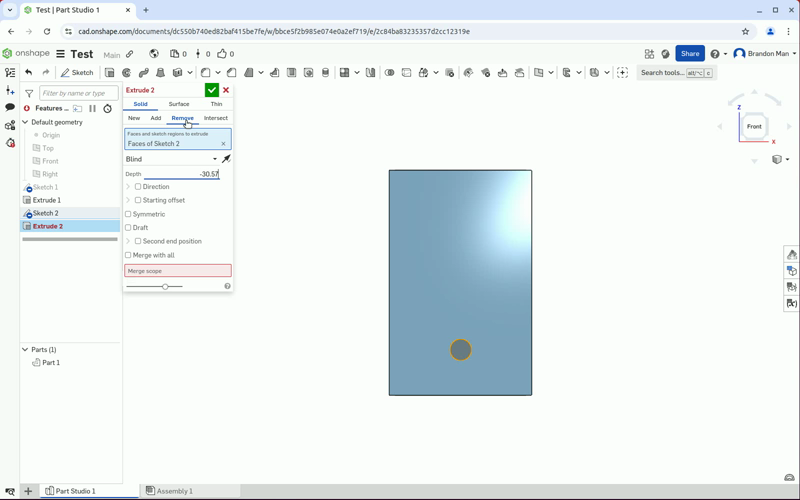
key(tab, 6)
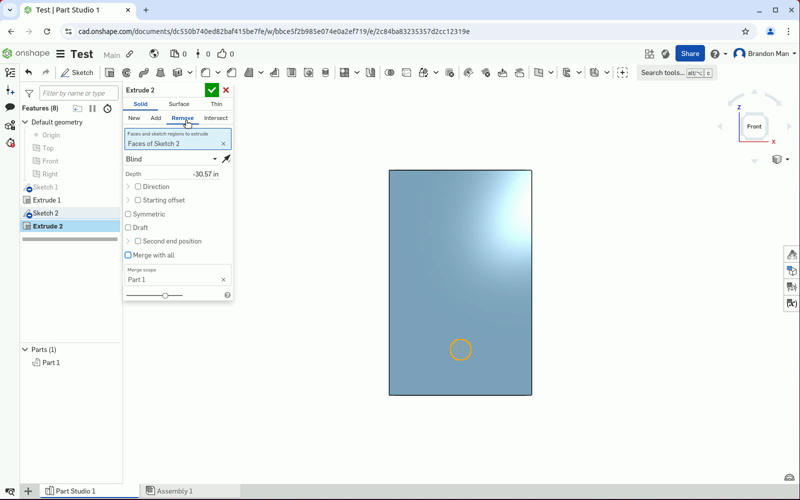
key(space)
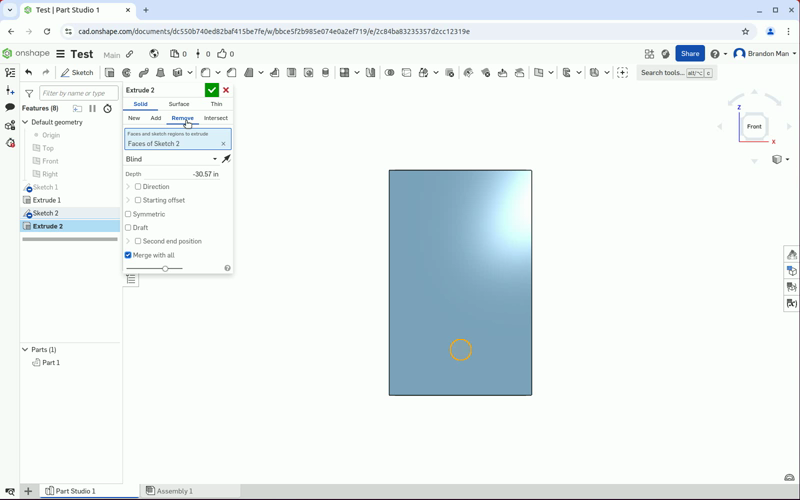
key(enter)
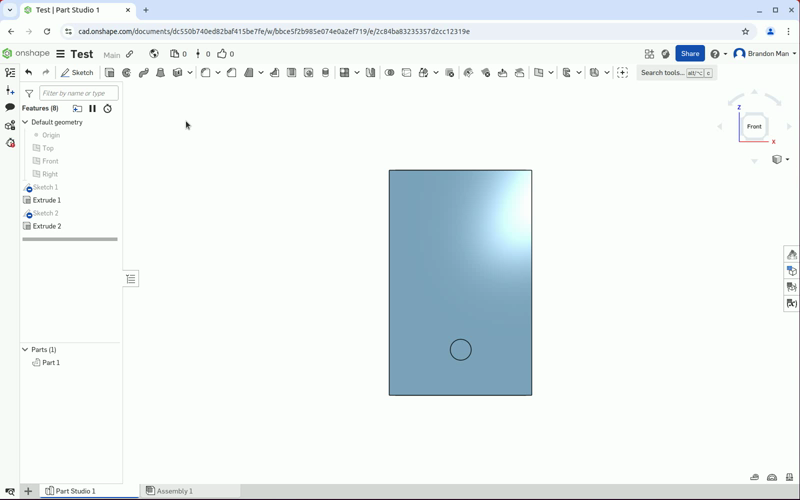
key(shift+h)
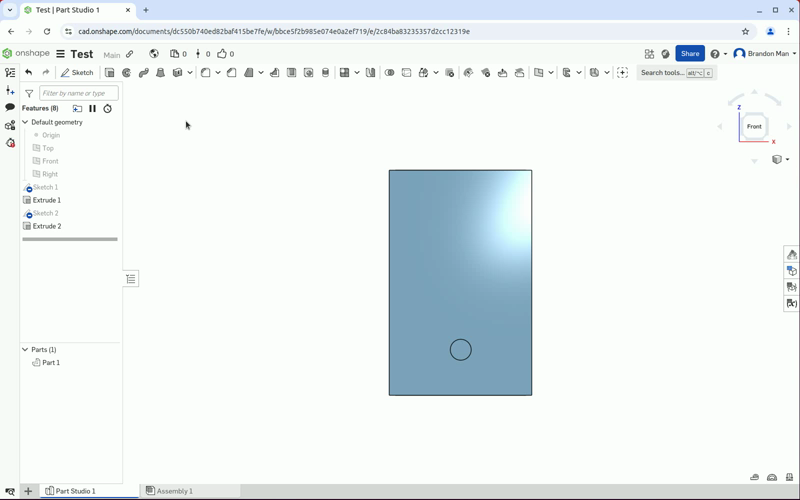
key(shift+h)
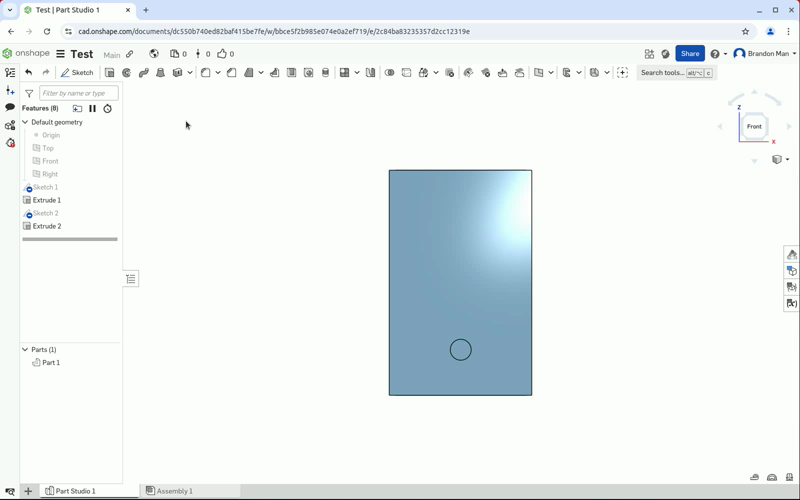
mouse_move(73, 189)
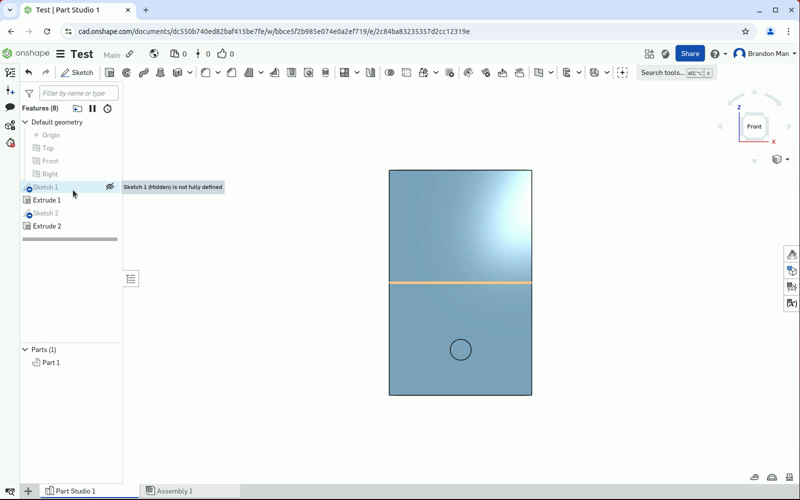
click(73, 189)
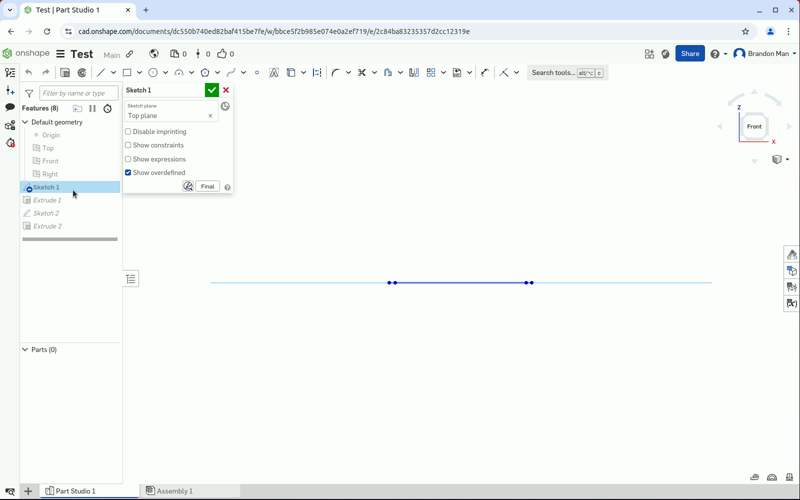
mouse_move(229, 92)
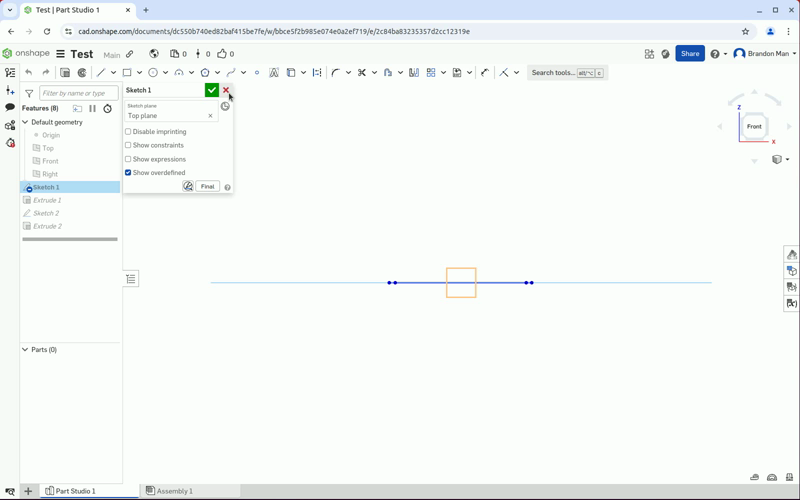
click(229, 92)
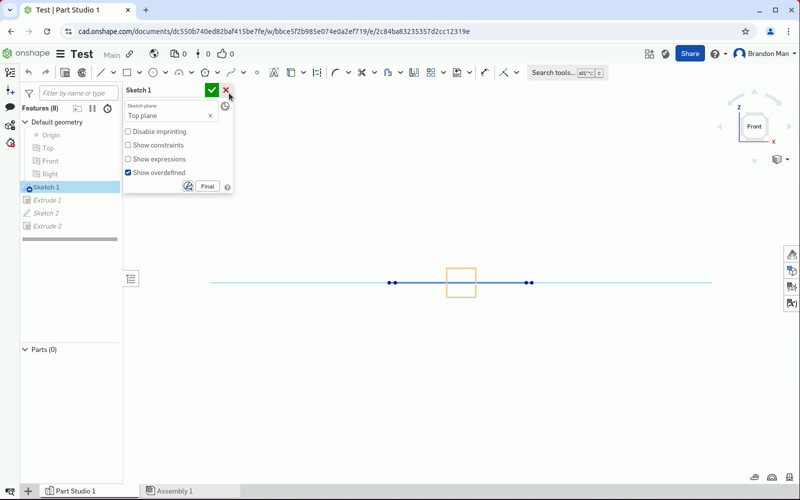
key(shift+s)
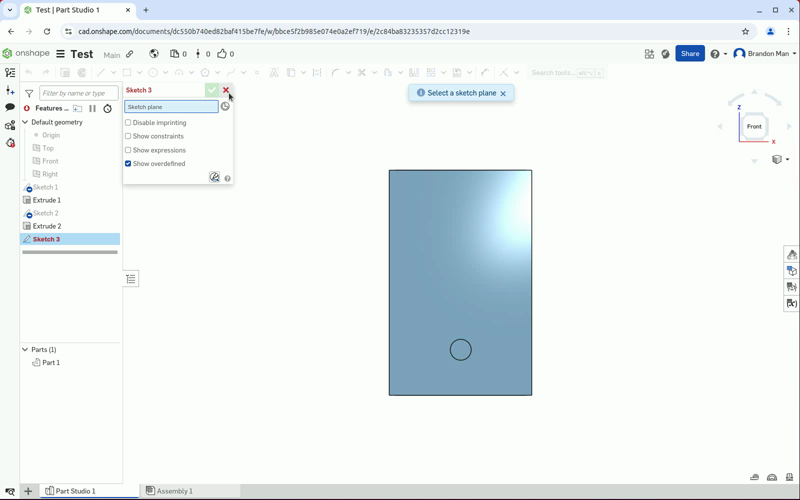
mouse_move(73, 163)
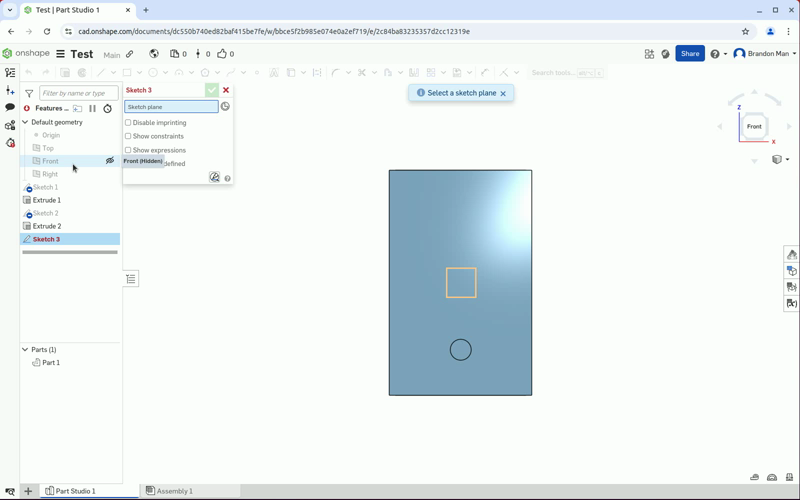
click(73, 163)
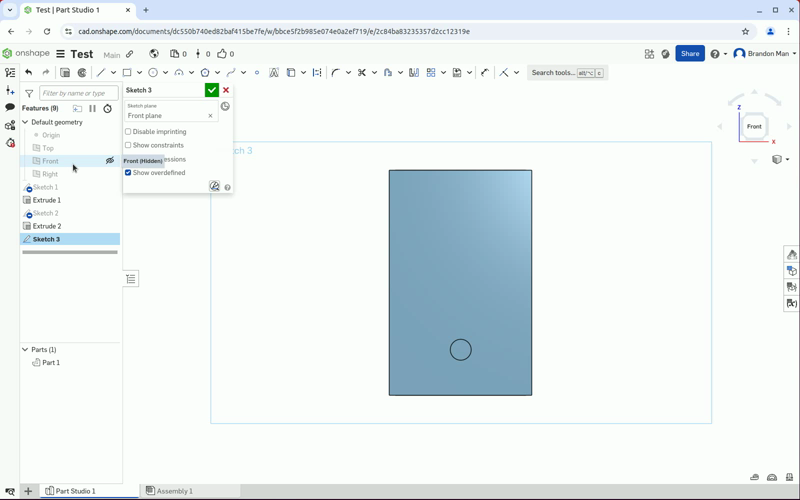
mouse_move(73, 352)
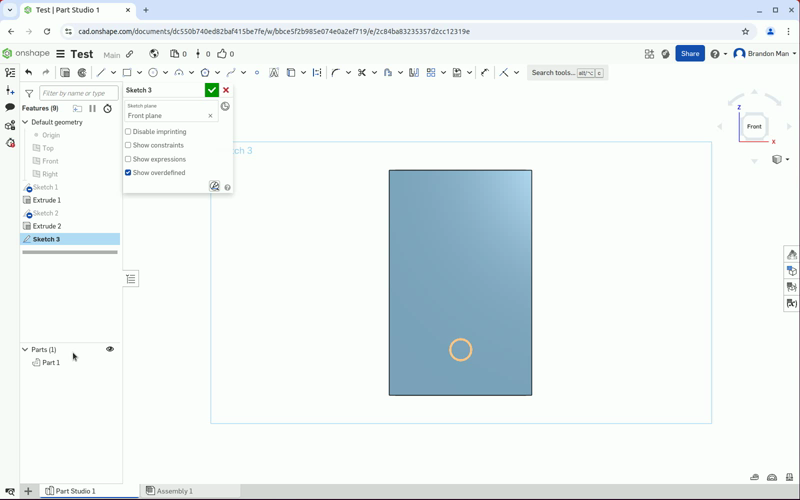
key(y)
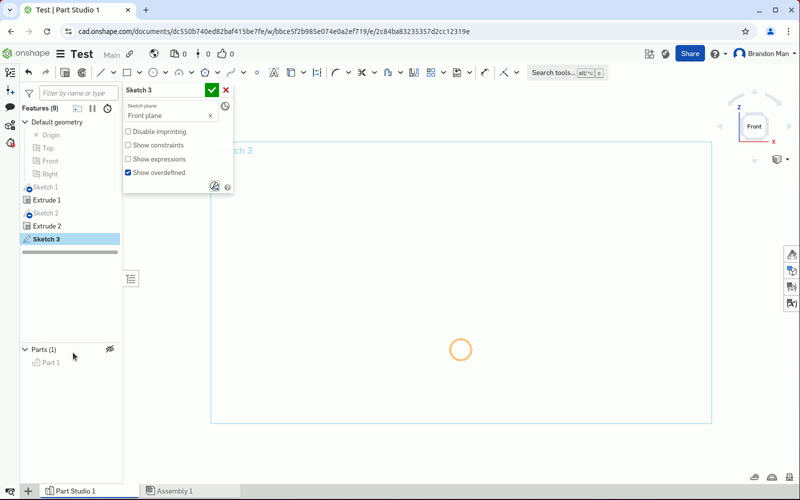
key(c)
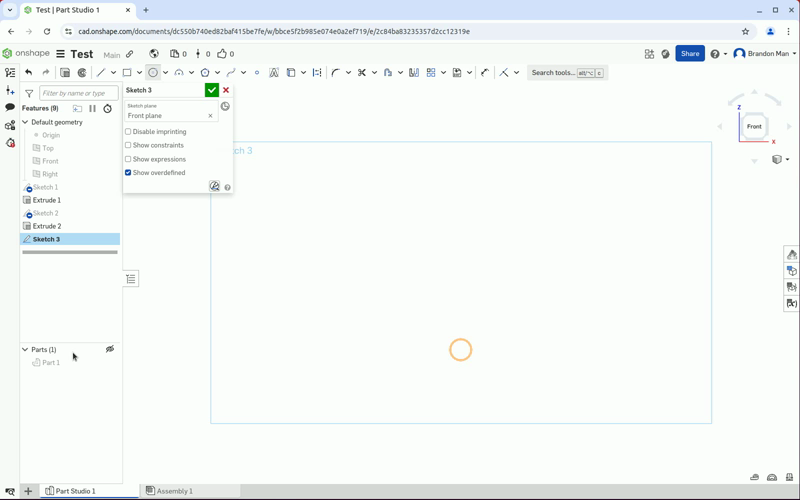
key_down(shift)
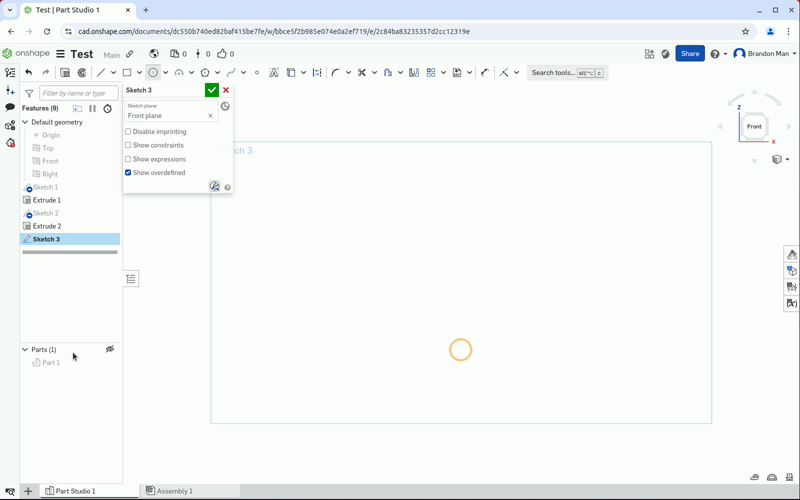
mouse_move(460, 282)
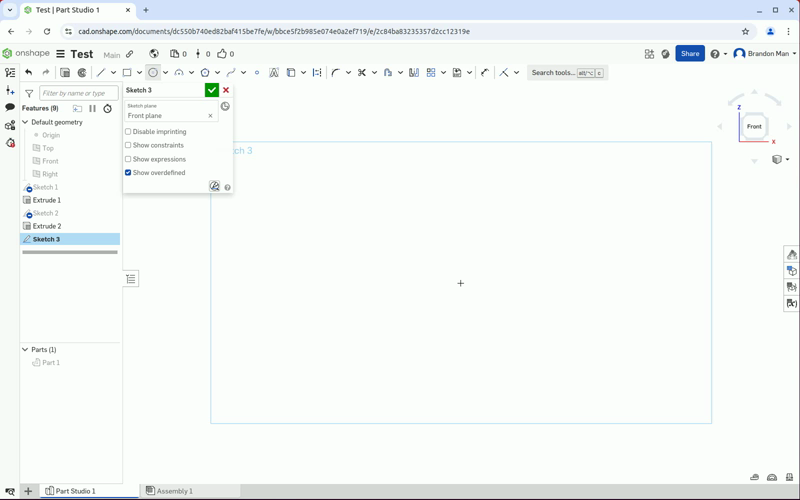
click(460, 282)
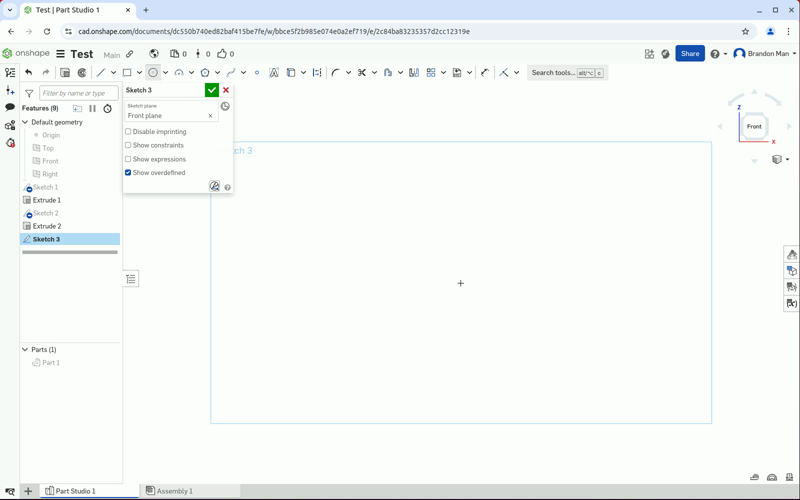
key_up(shift)
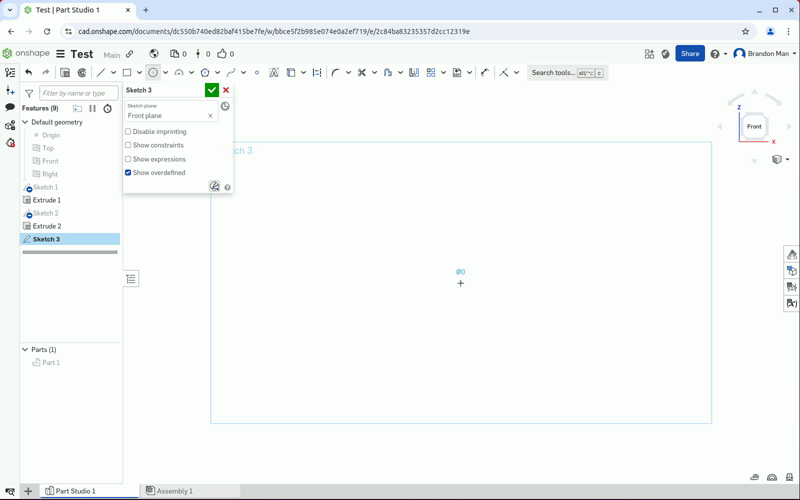
mouse_move(492, 282)
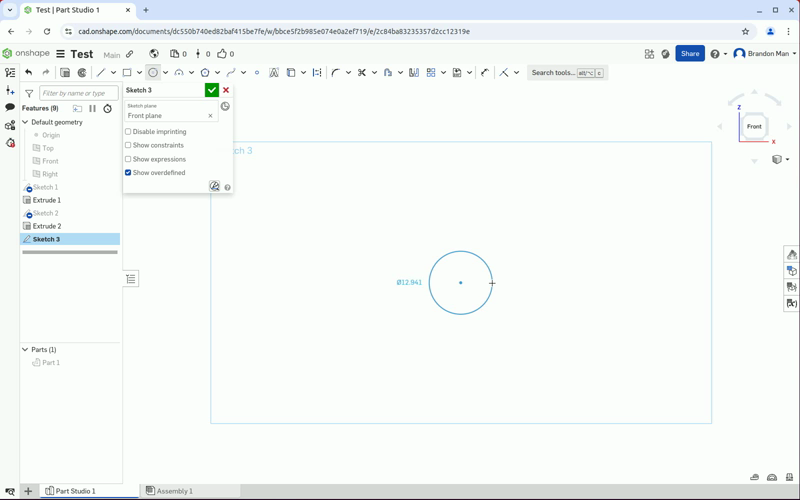
click(492, 282)
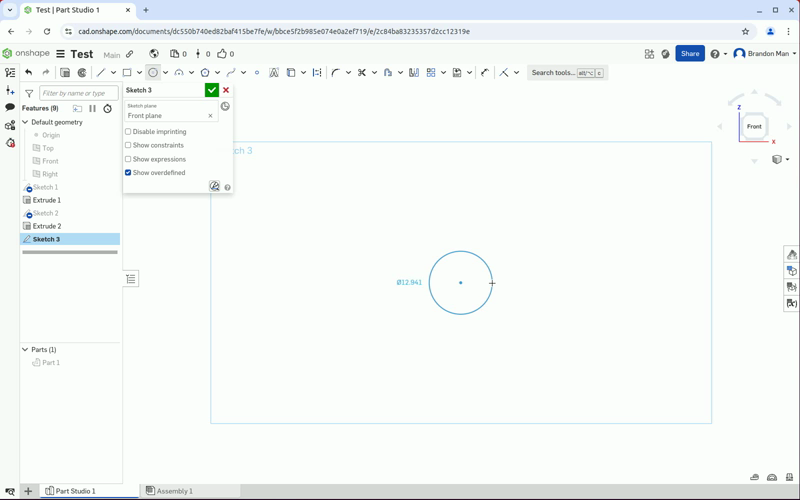
key(esc)
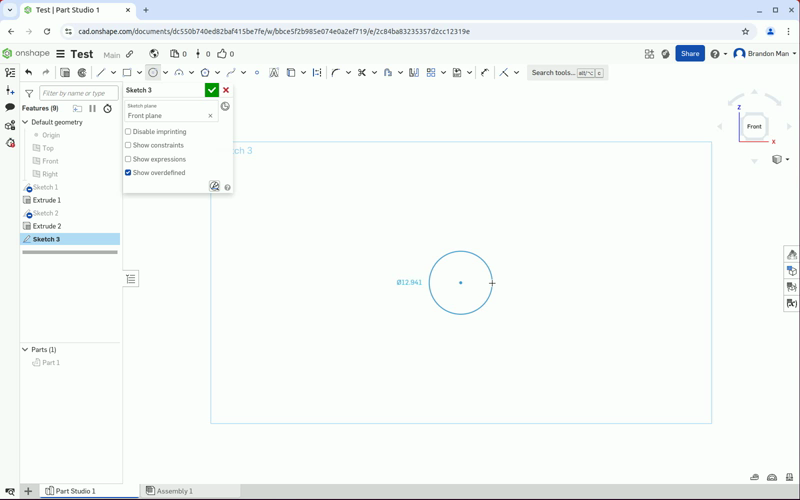
mouse_move(475, 272)
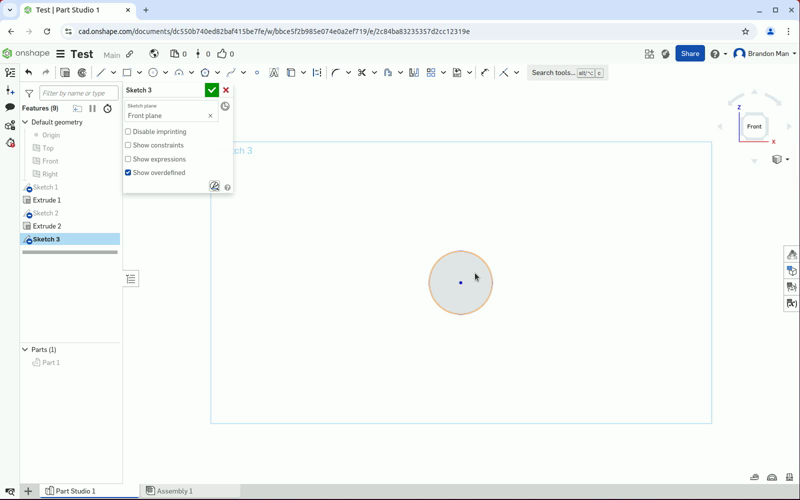
click(475, 272)
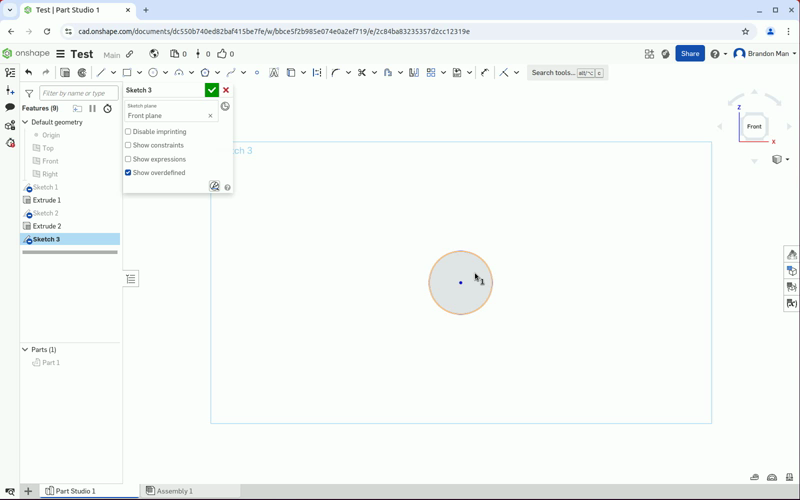
mouse_move(73, 352)
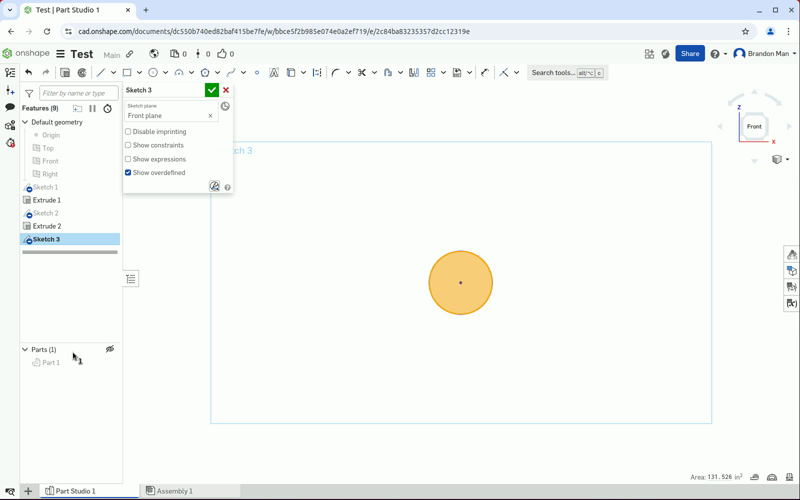
key(shift+y)
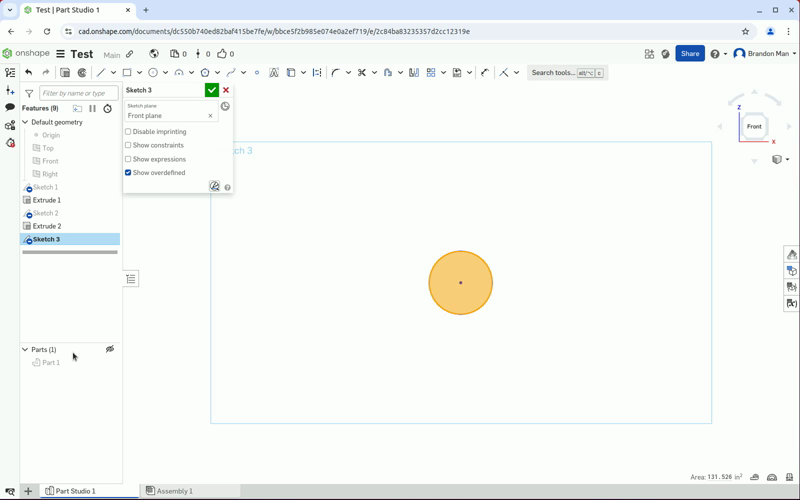
key(shift+e)
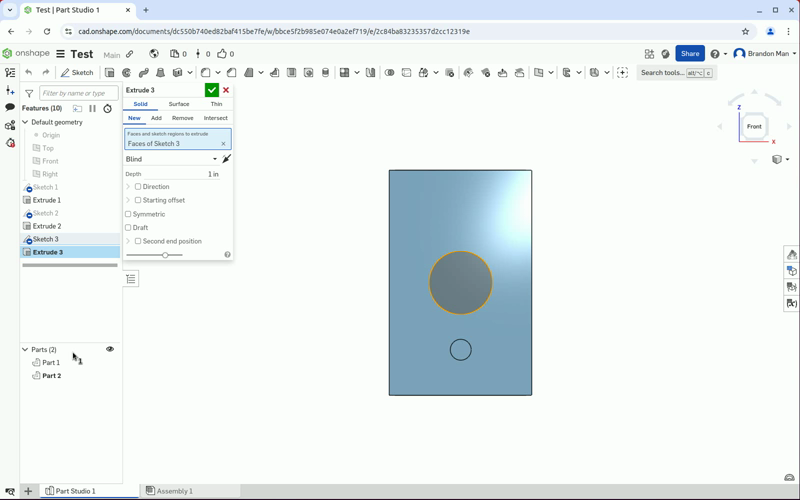
mouse_move(143, 106)
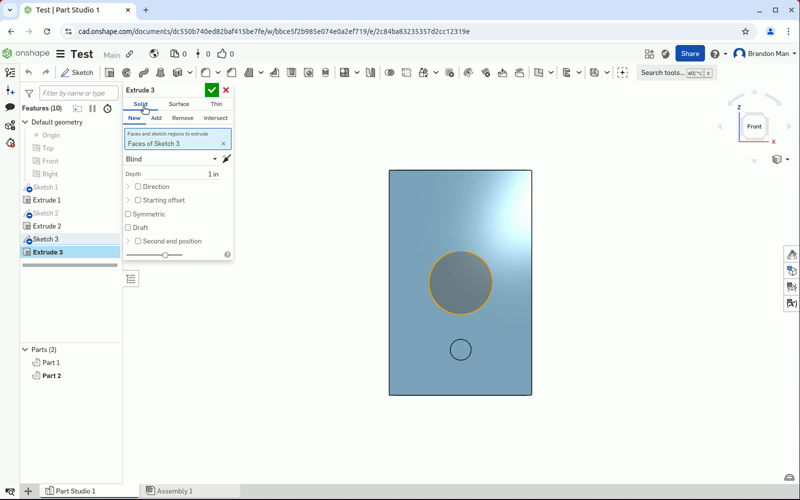
click(143, 106)
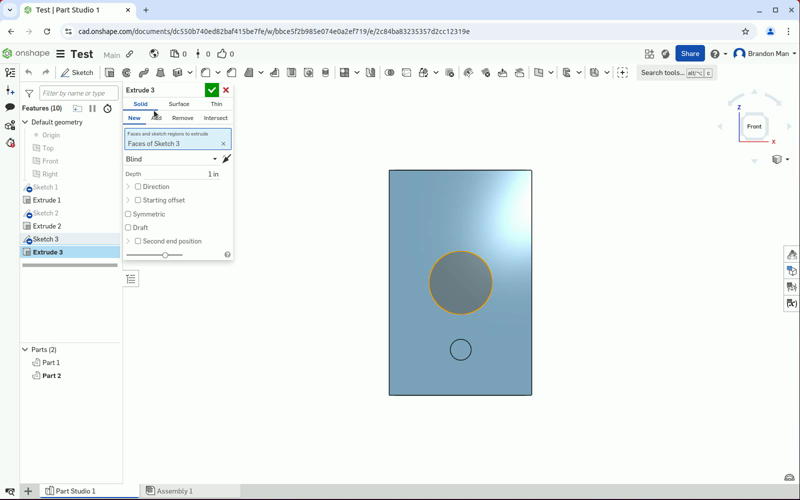
mouse_move(186, 120)
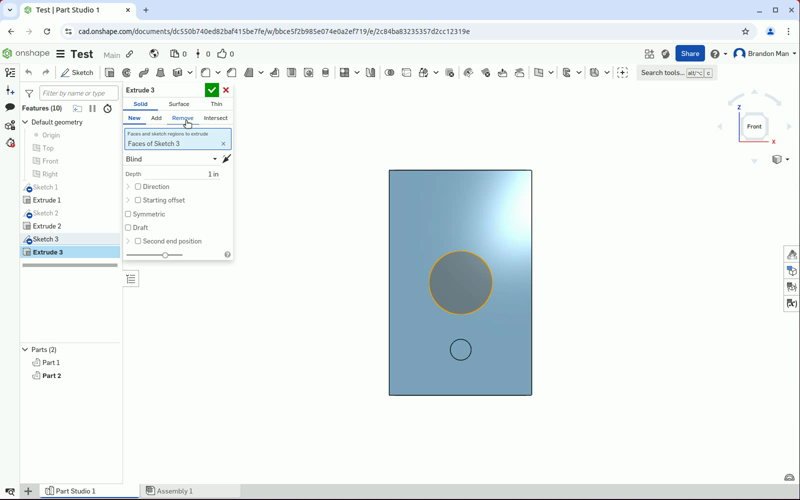
click(186, 120)
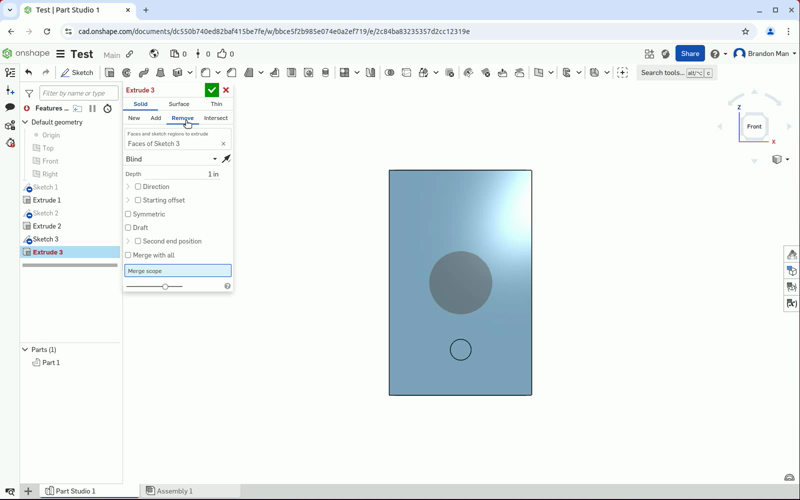
key(tab, 4)
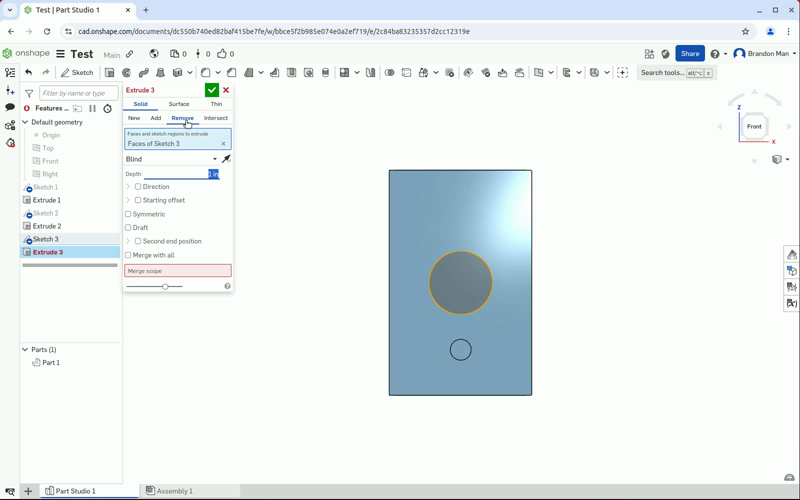
text(-30.57)
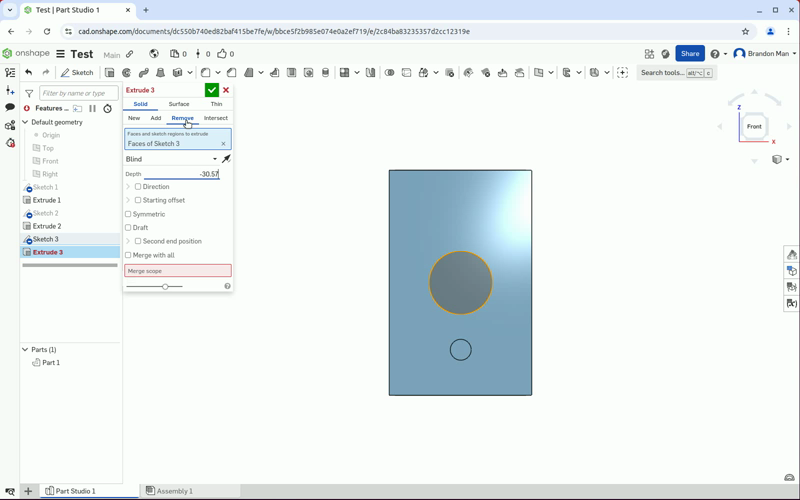
key(tab, 6)
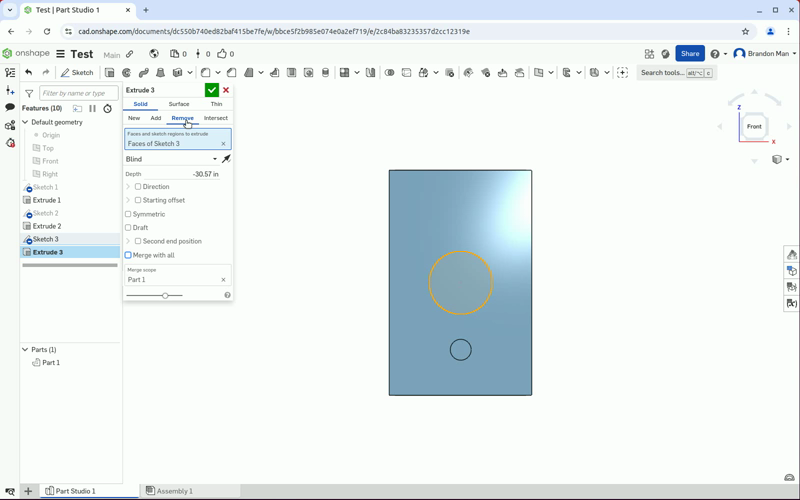
key(space)
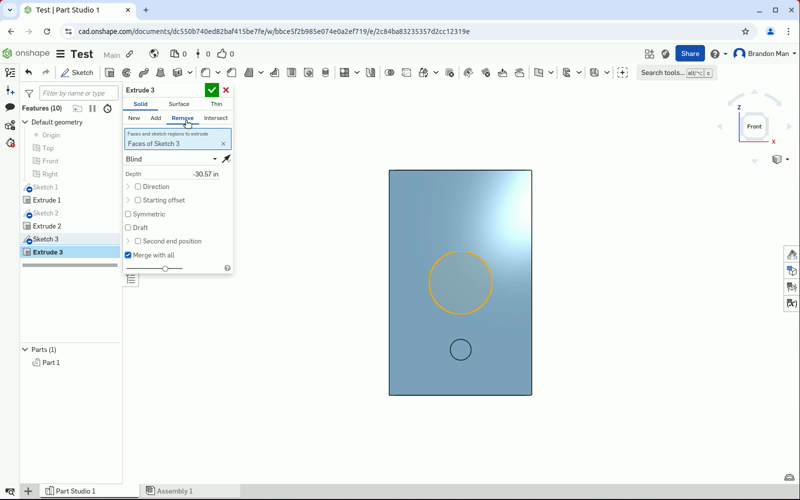
key(enter)
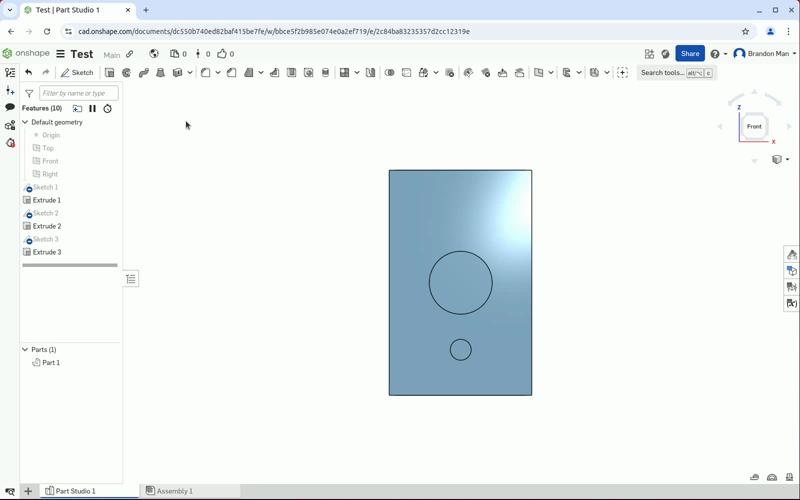
key(shift+h)
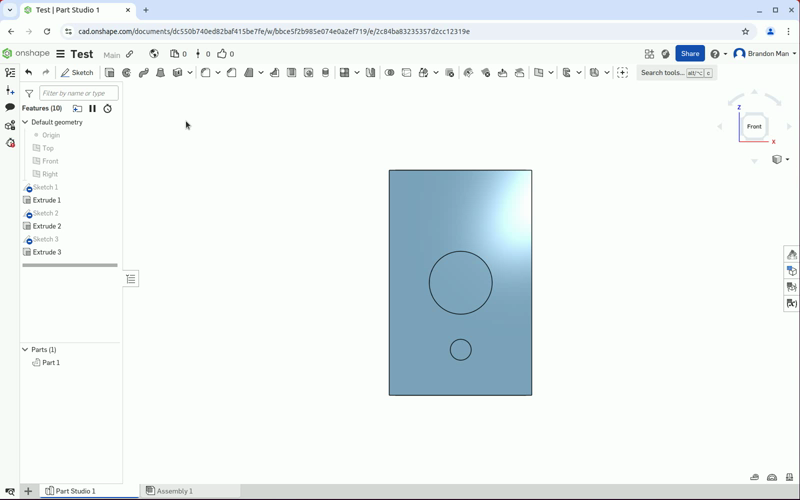
key(shift+h)
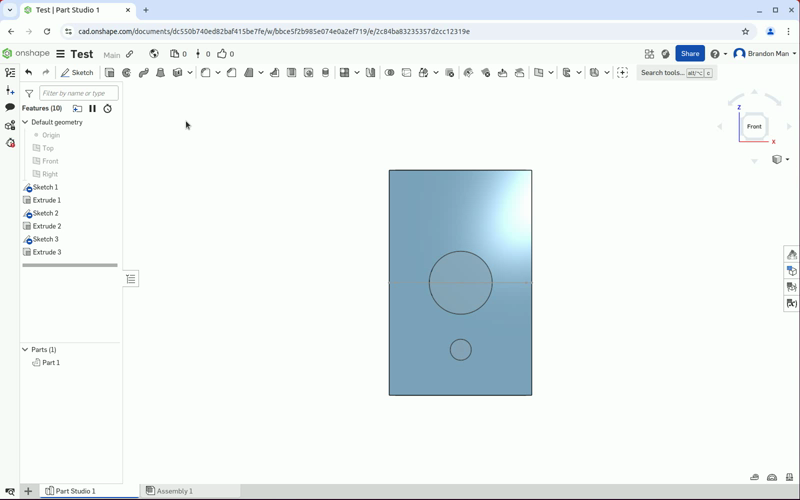
key(shift+7)
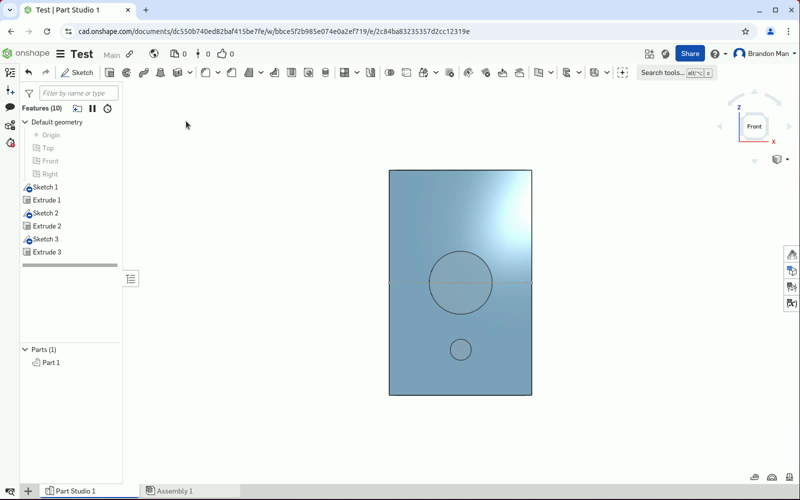
key(left, 2)
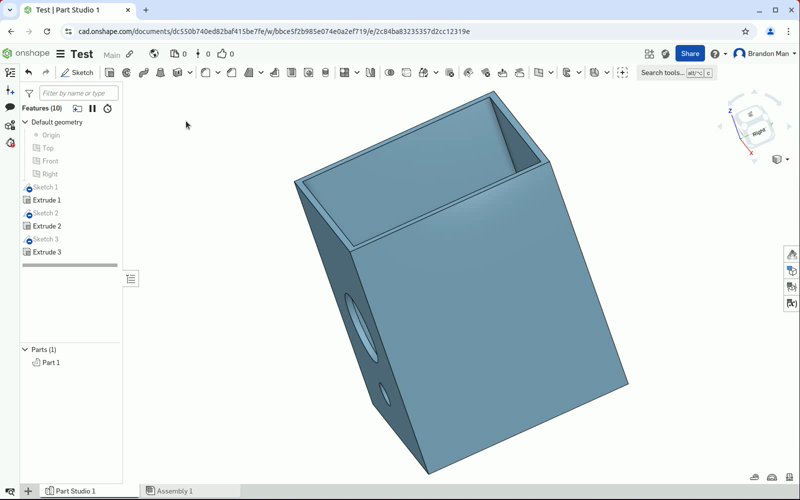
key(down, 2)
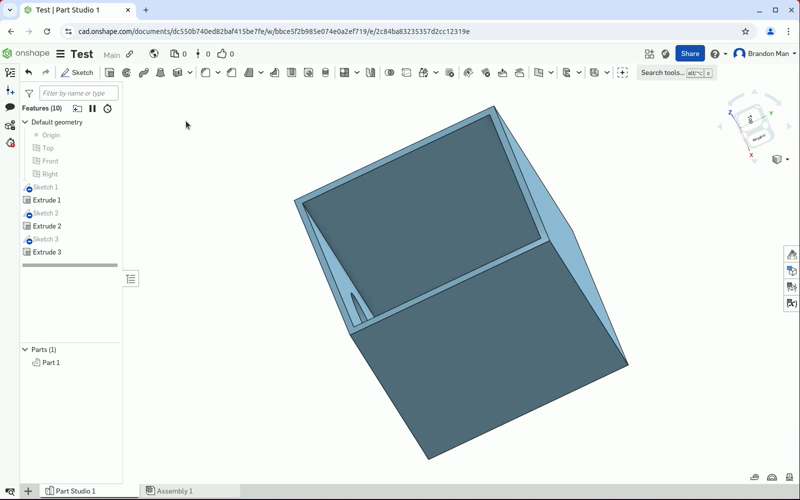
key(up, 2)
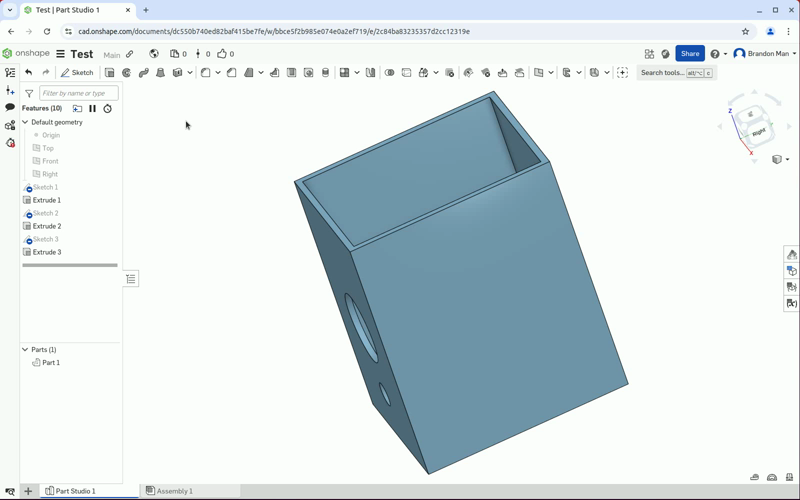
key(right, 2)
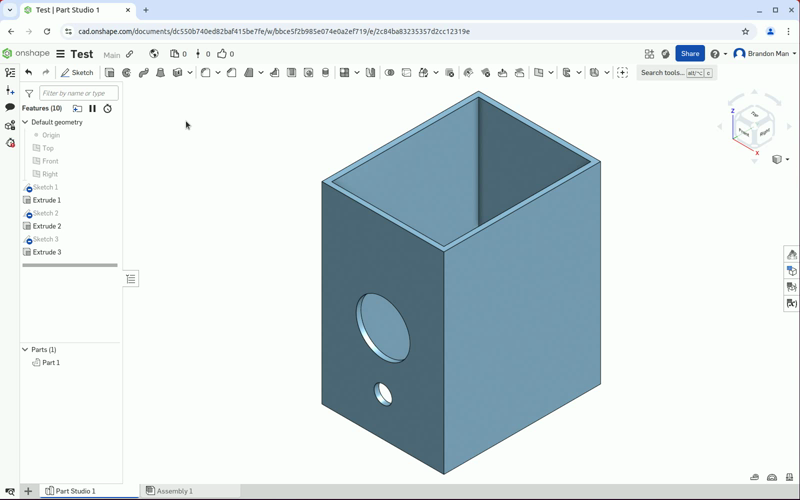
mouse_move(73, 189)
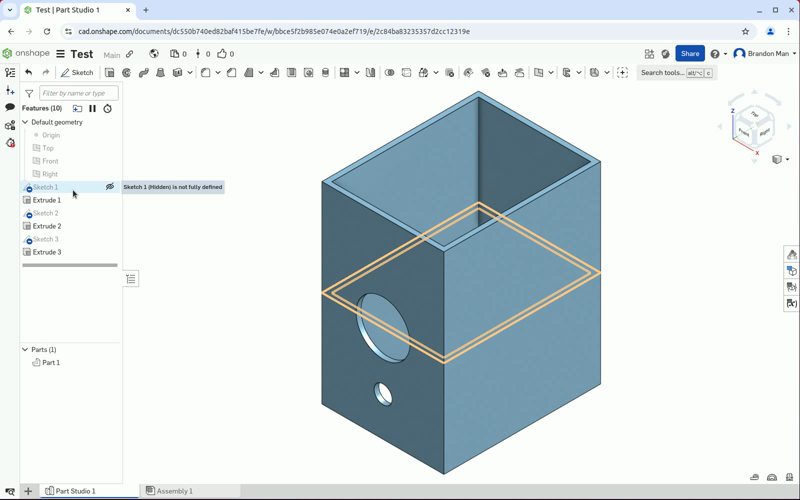
click(73, 189)